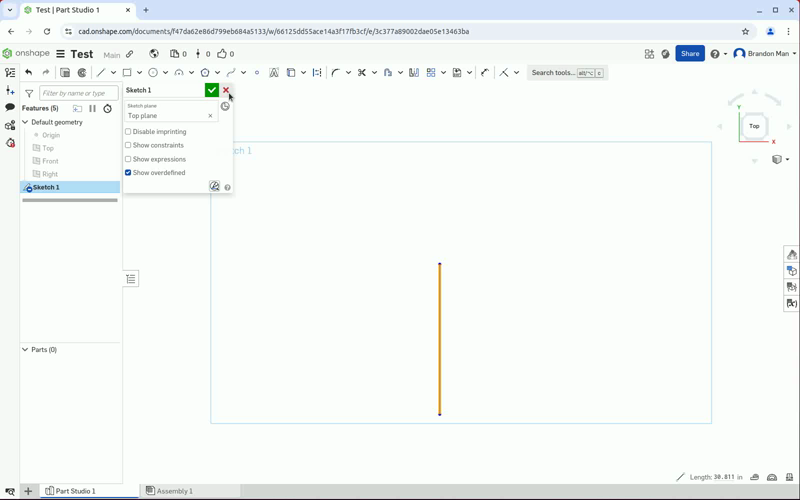
key(shift+h)
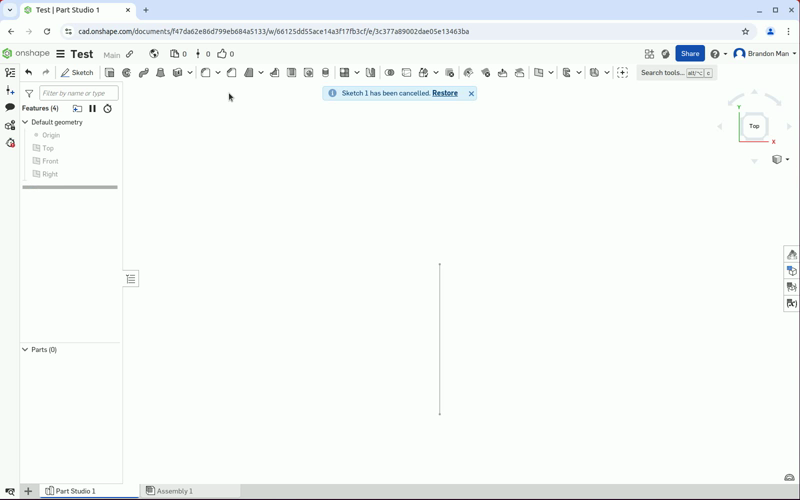
mouse_move(73, 352)
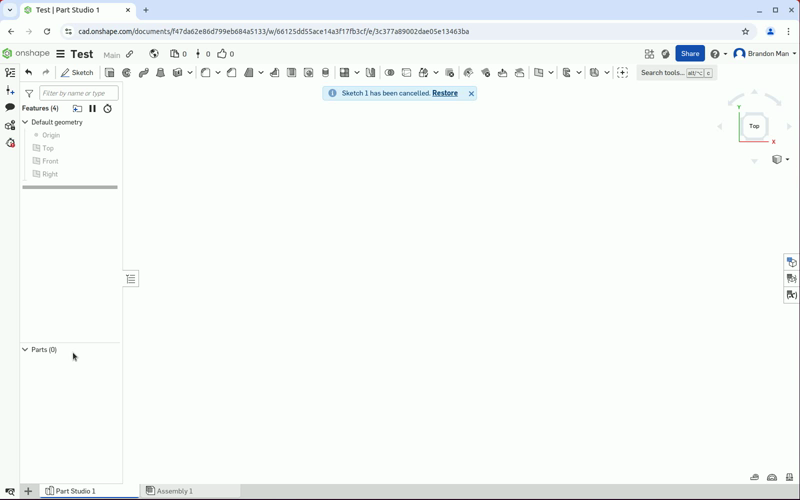
key(y)
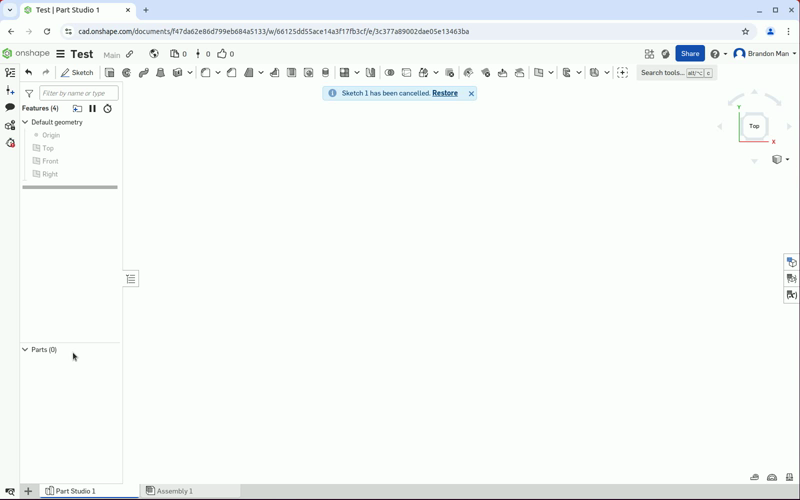
key(shift+p)
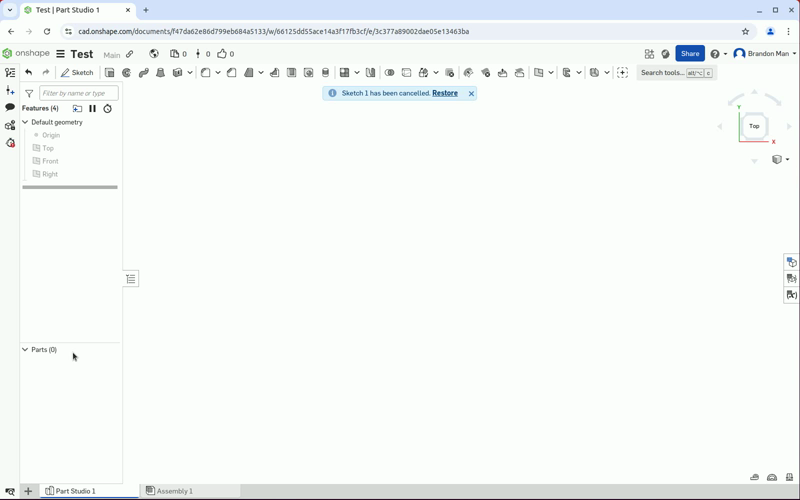
key(space)
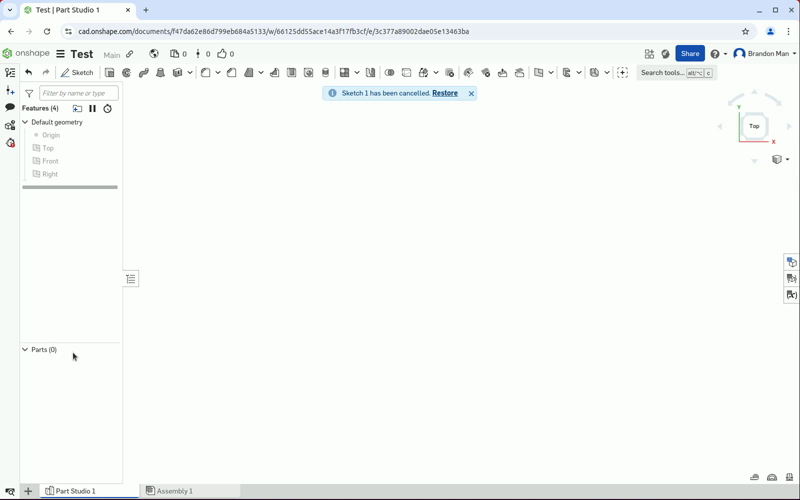
key_down(shift)
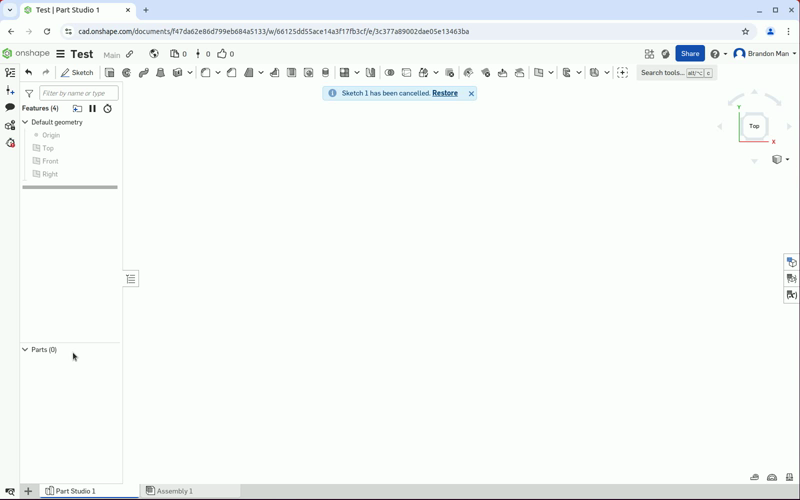
key(up)
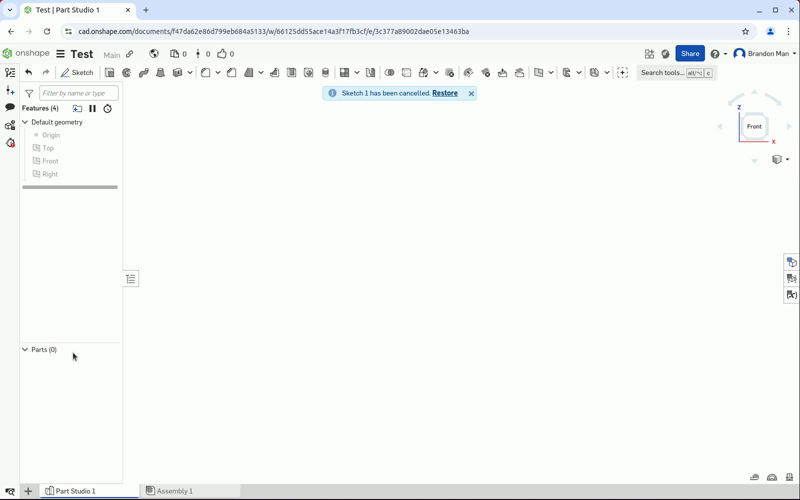
key_up(shift)
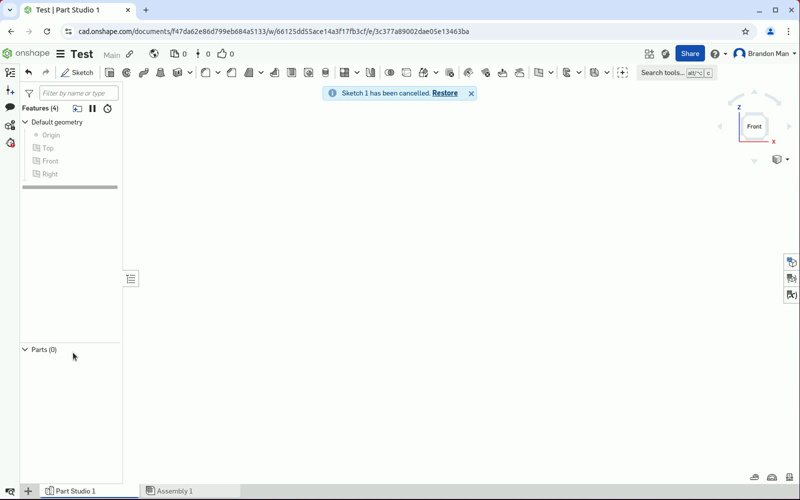
mouse_move(73, 352)
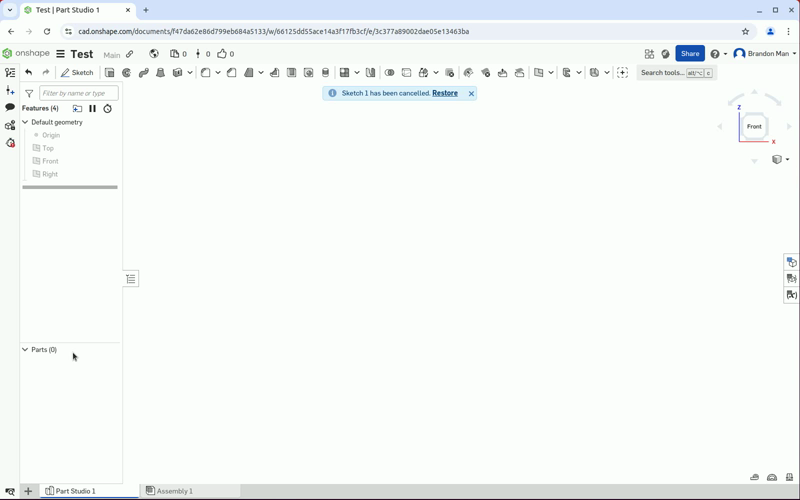
key(shift+y)
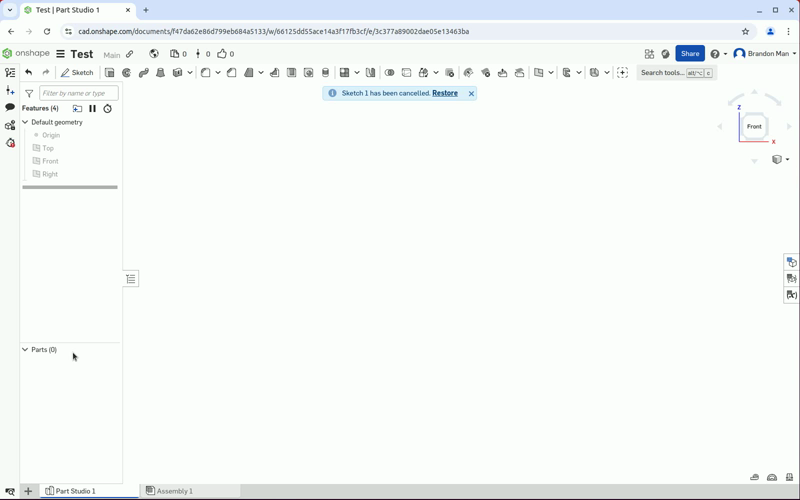
key(shift+s)
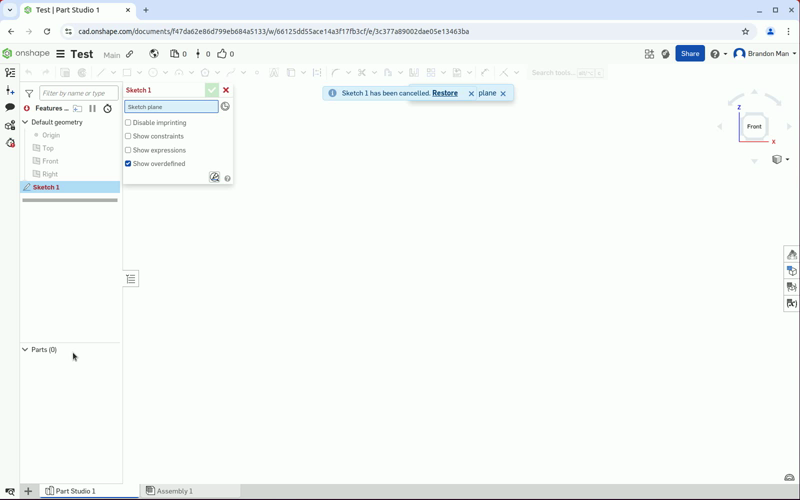
mouse_move(73, 163)
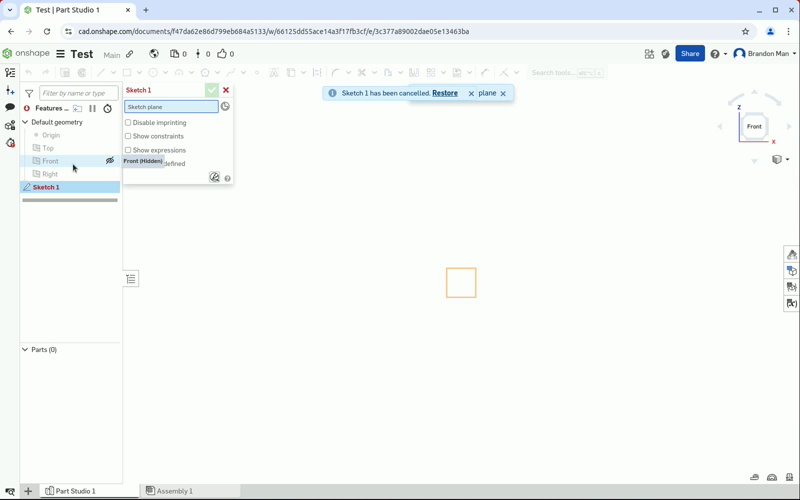
click(73, 163)
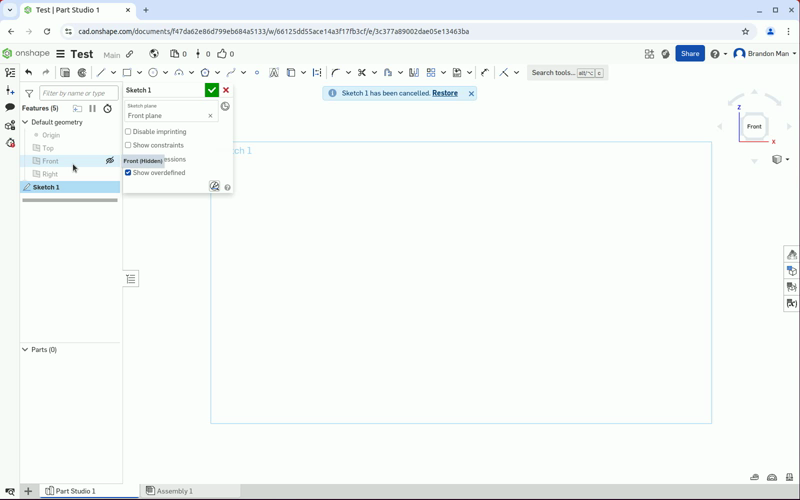
mouse_move(73, 352)
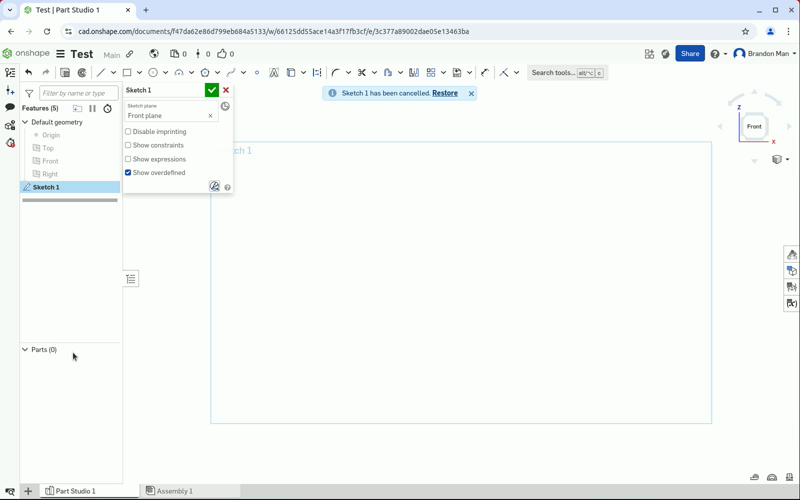
key(y)
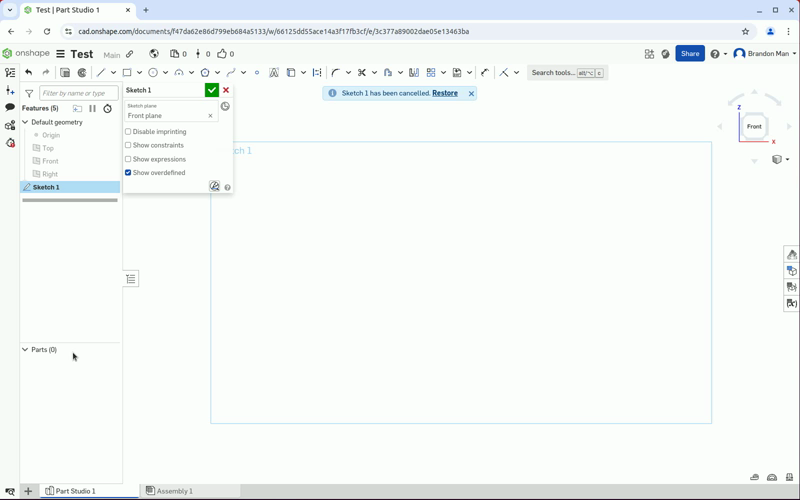
key(l)
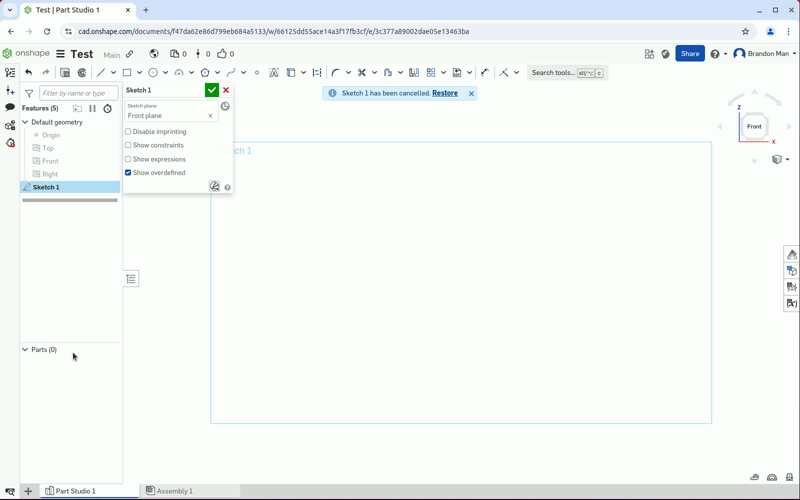
key_down(shift)
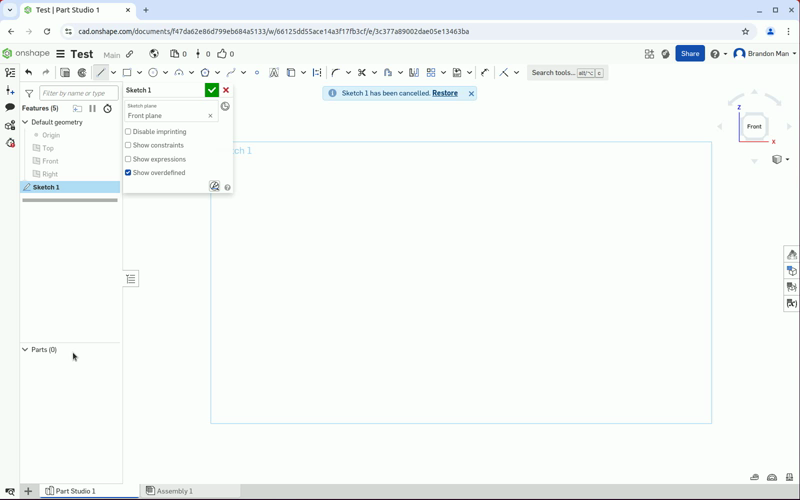
mouse_move(351, 395)
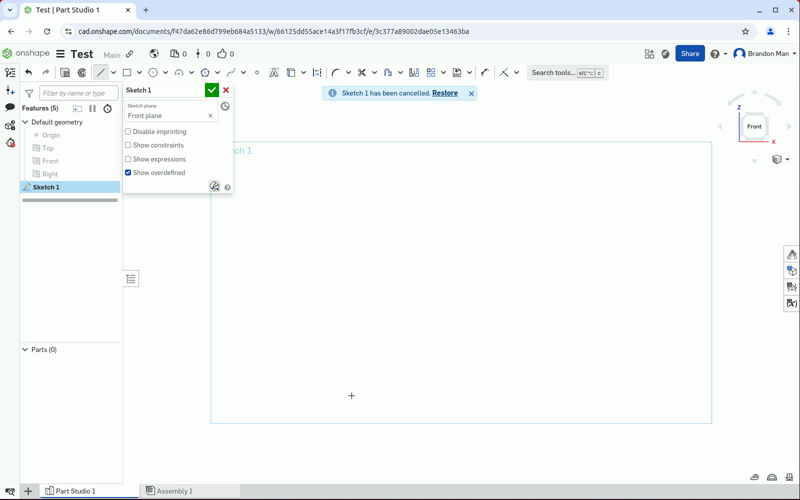
click(351, 395)
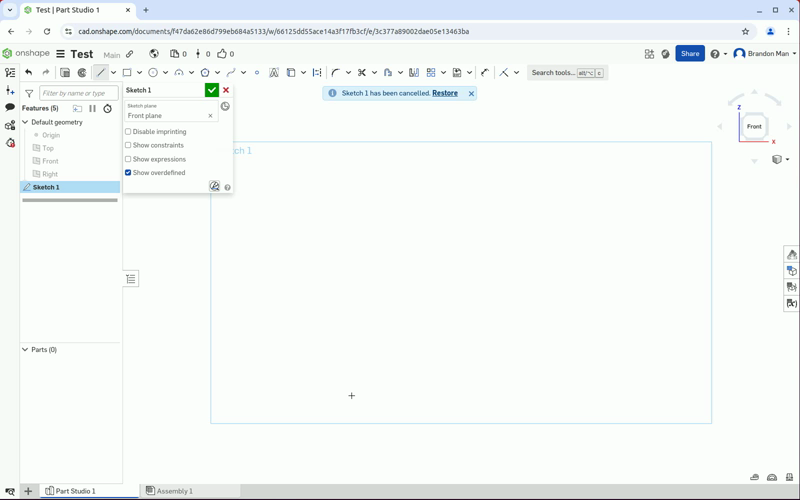
key_up(shift)
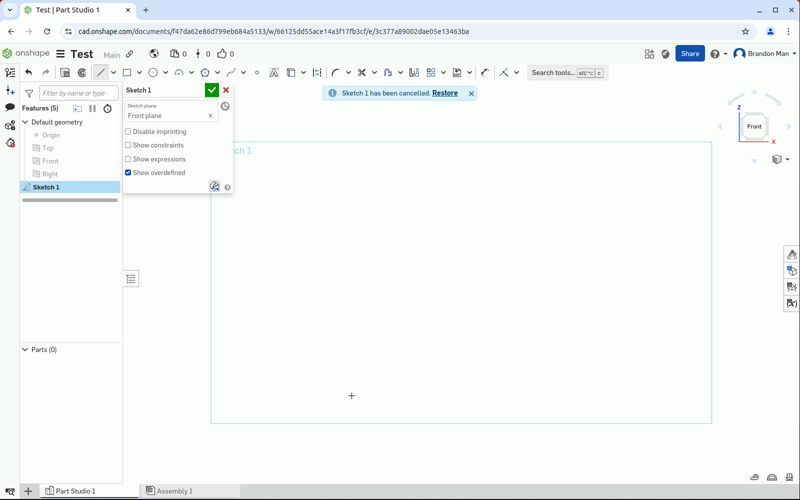
key_down(shift)
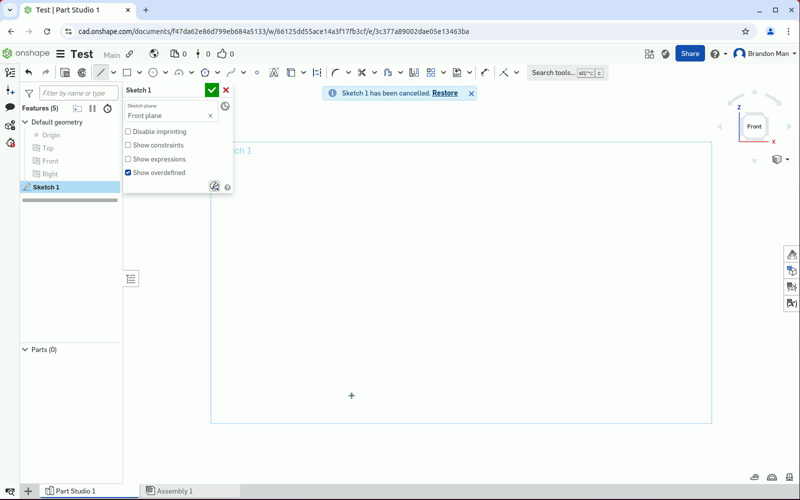
mouse_move(568, 395)
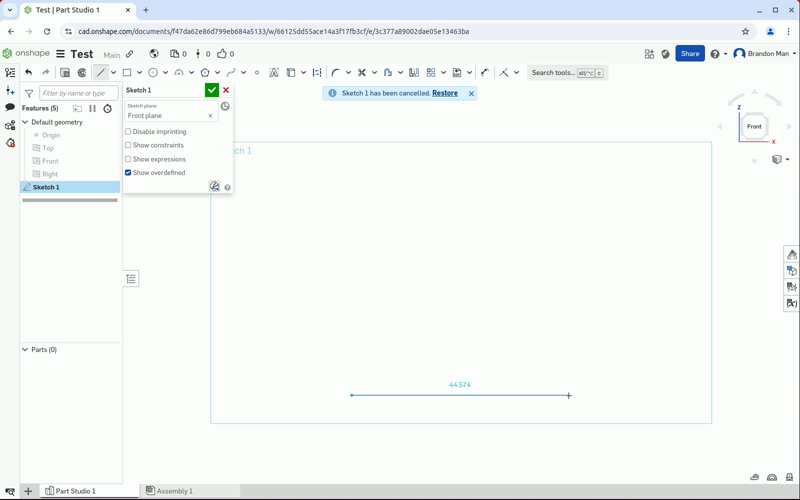
click(568, 395)
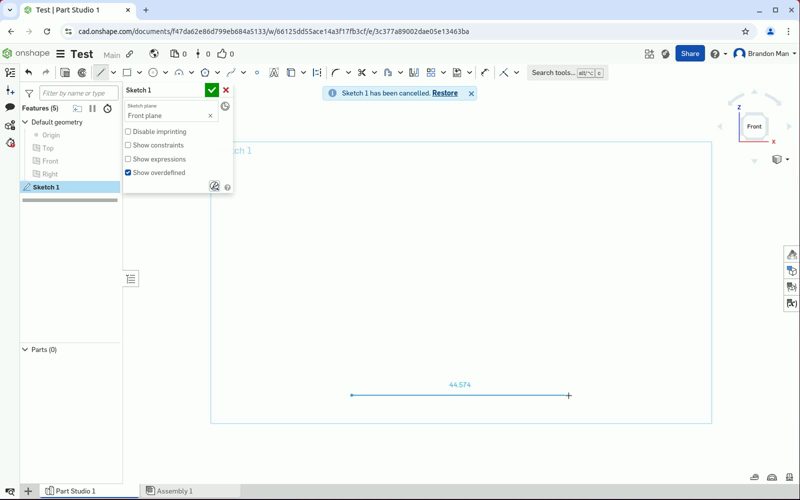
key_up(shift)
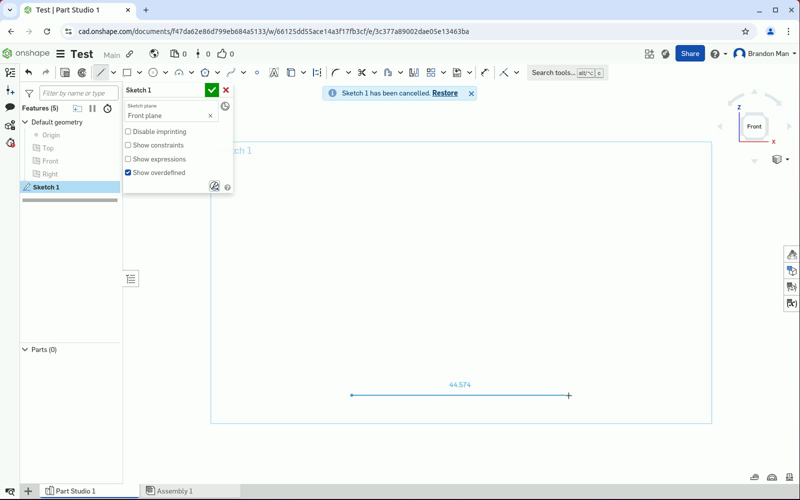
key_down(shift)
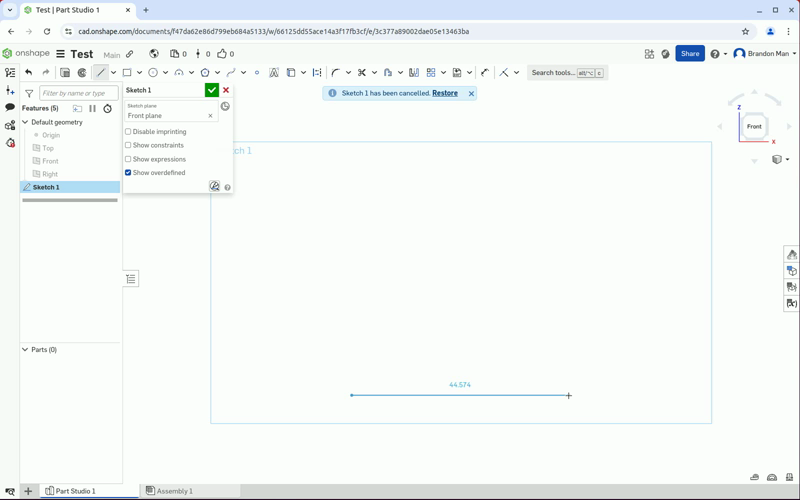
mouse_move(568, 171)
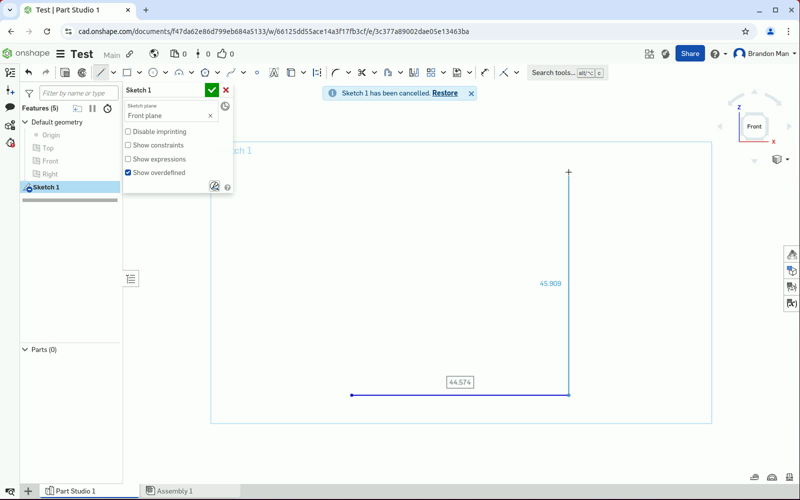
click(568, 171)
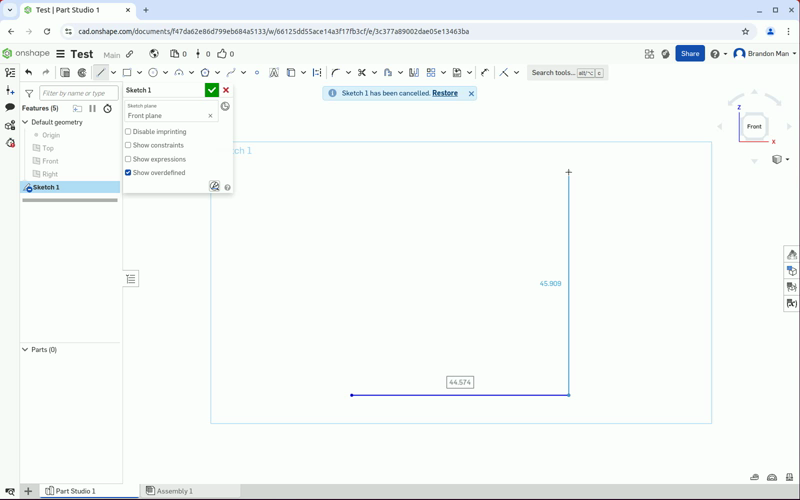
key_up(shift)
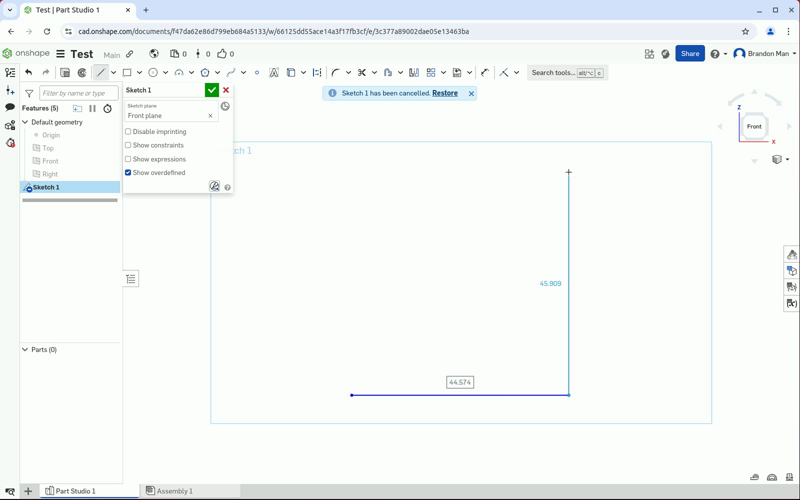
key_down(shift)
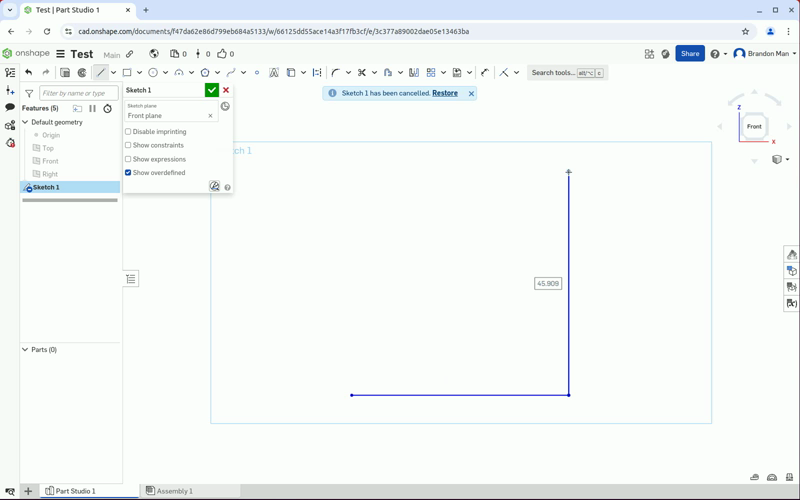
mouse_move(351, 171)
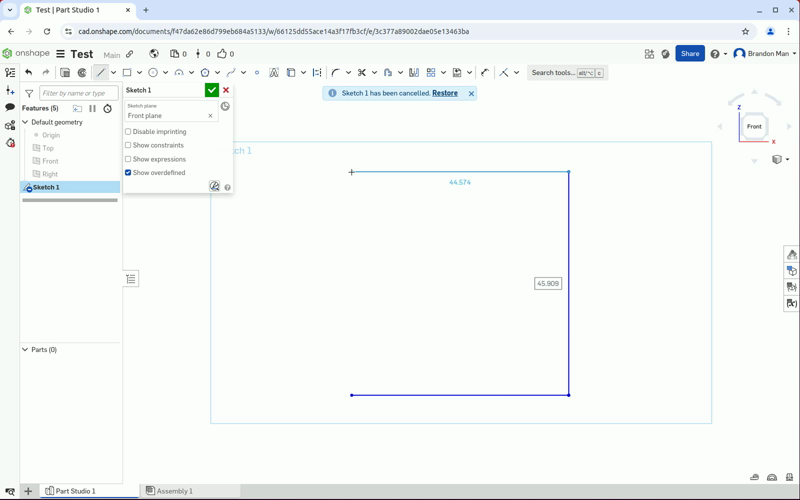
click(351, 171)
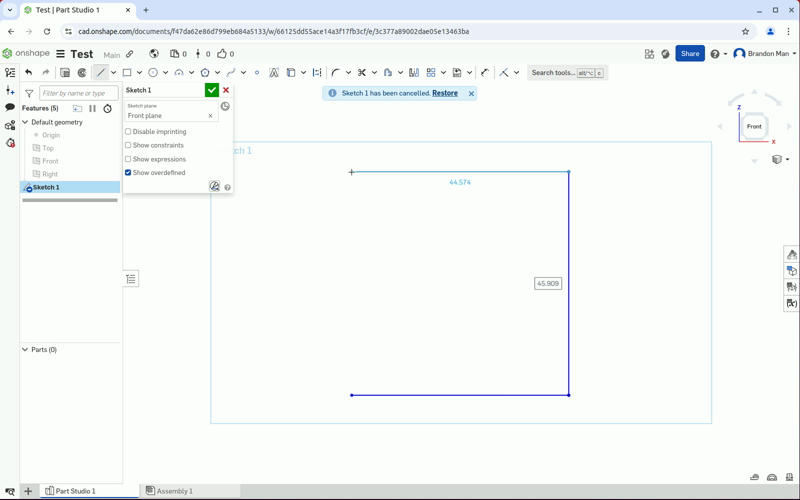
key_up(shift)
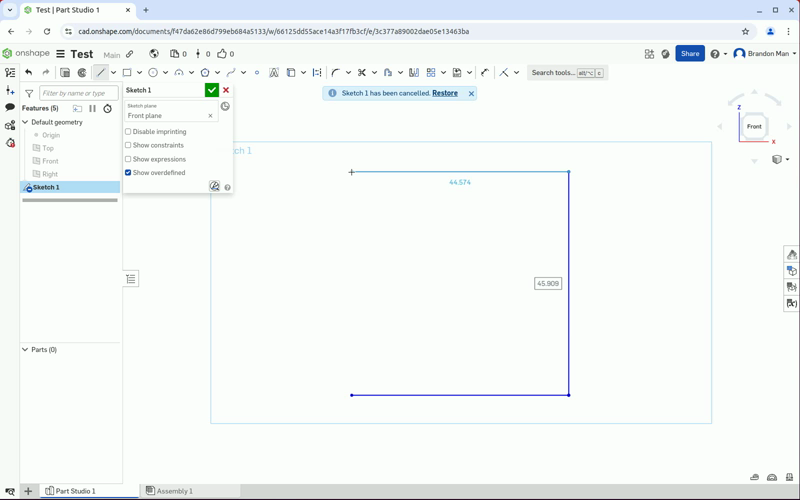
key_down(shift)
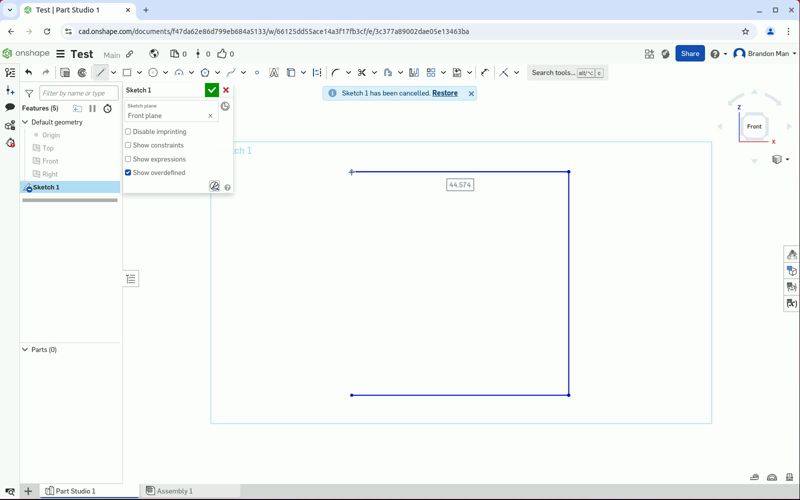
mouse_move(351, 395)
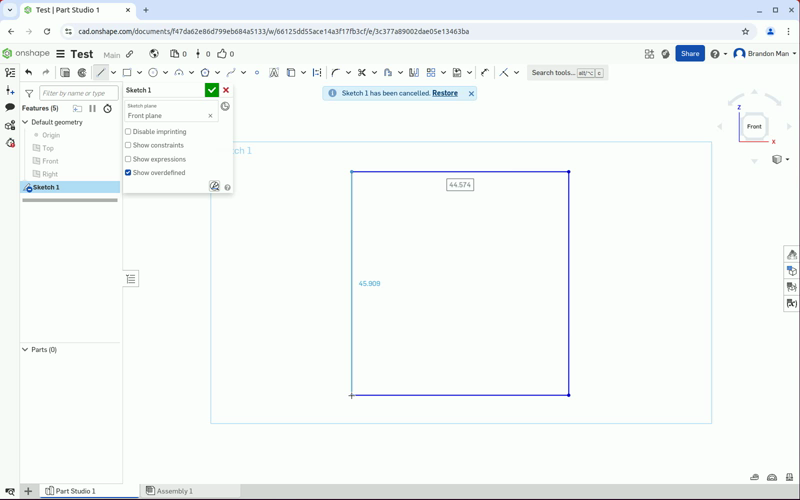
key_up(shift)
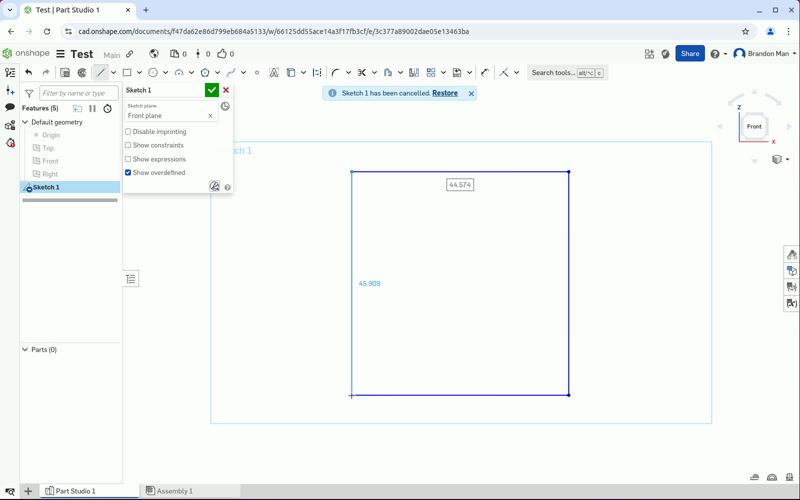
click(351, 395)
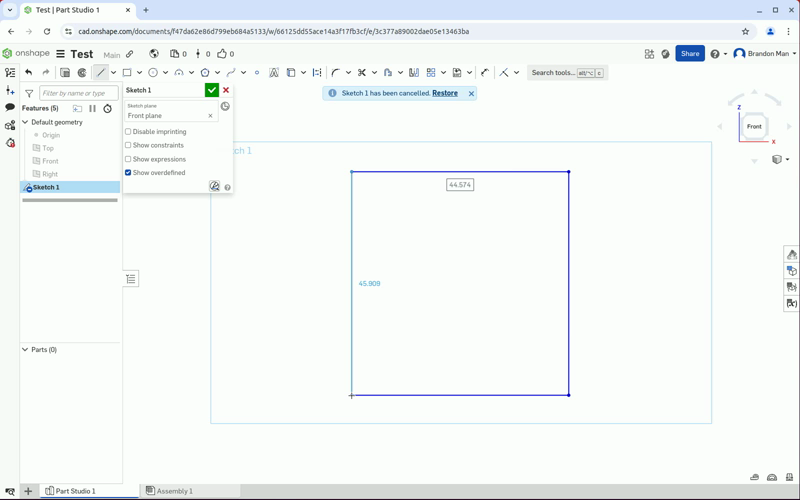
key(esc)
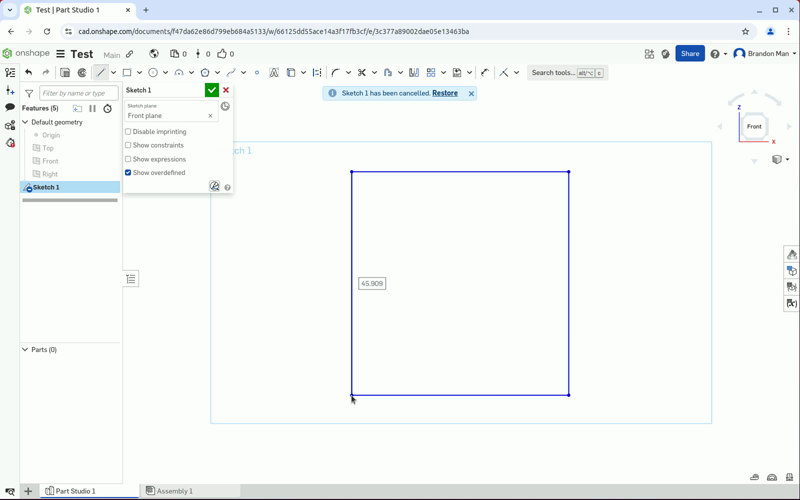
mouse_move(426, 310)
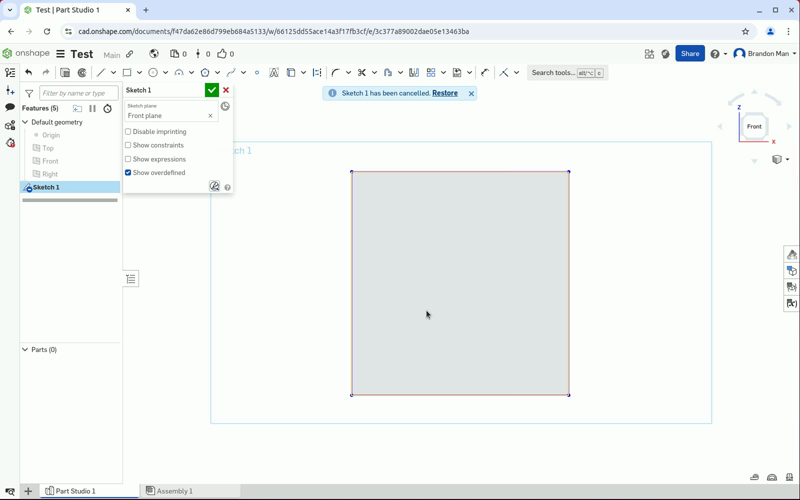
click(426, 310)
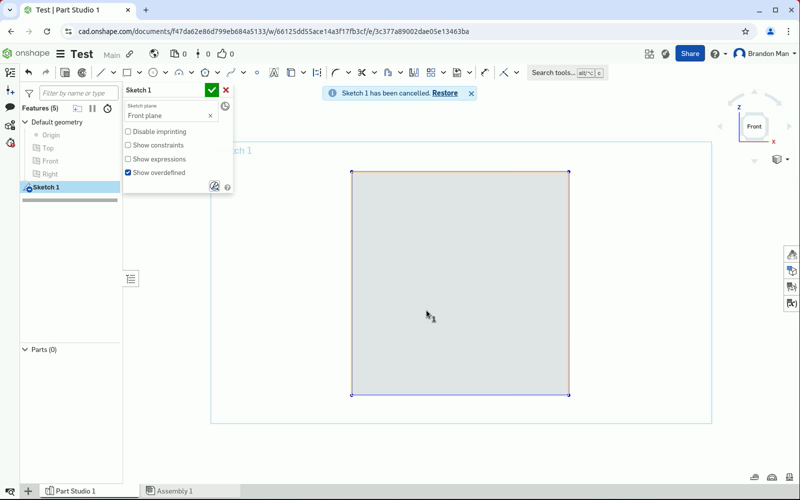
mouse_move(73, 352)
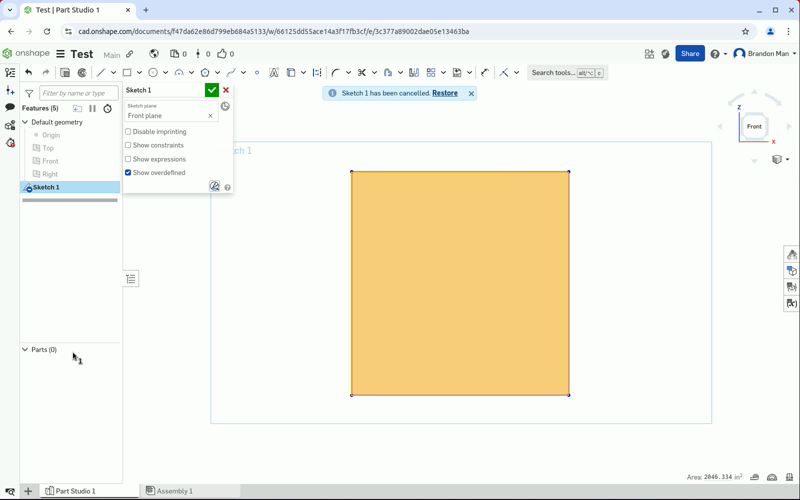
key(shift+y)
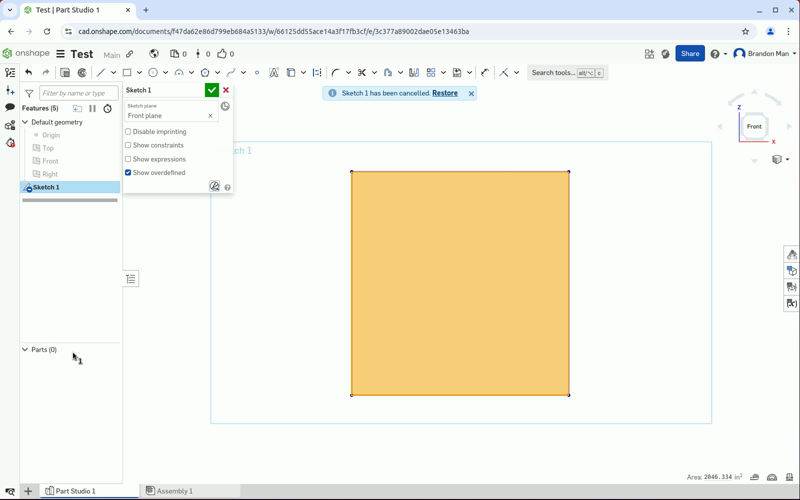
key(shift+e)
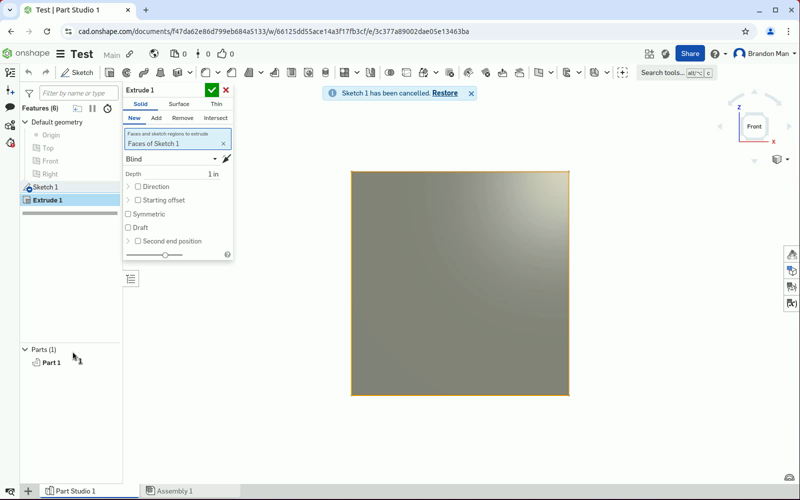
mouse_move(143, 106)
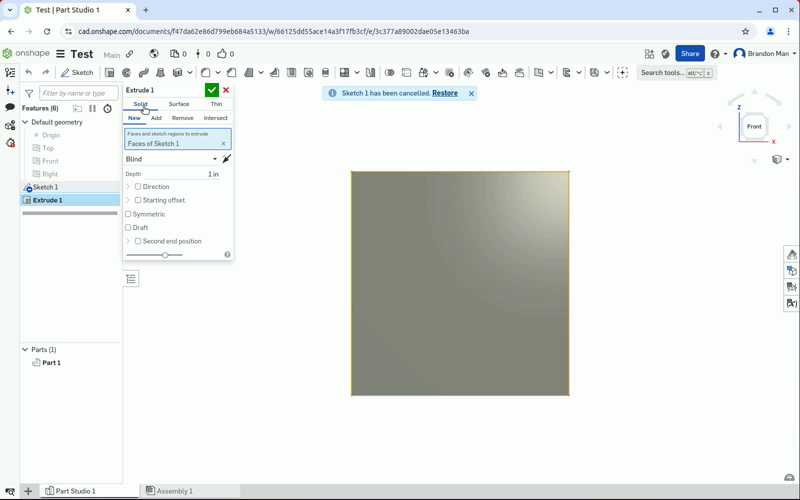
click(143, 106)
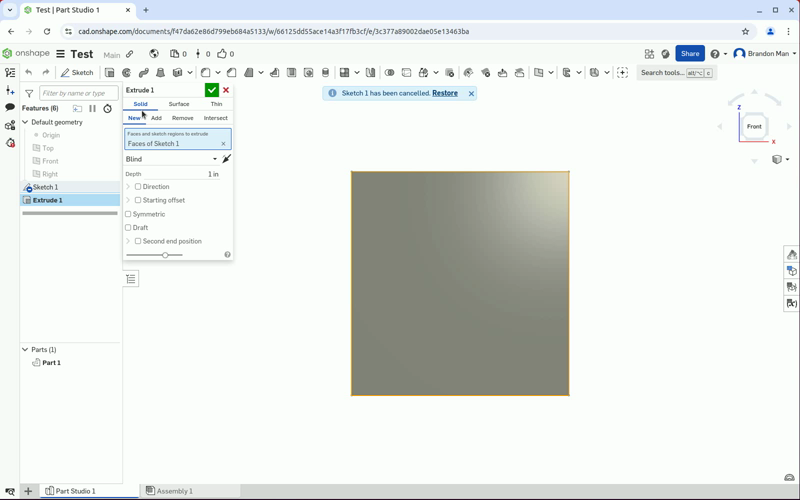
mouse_move(137, 120)
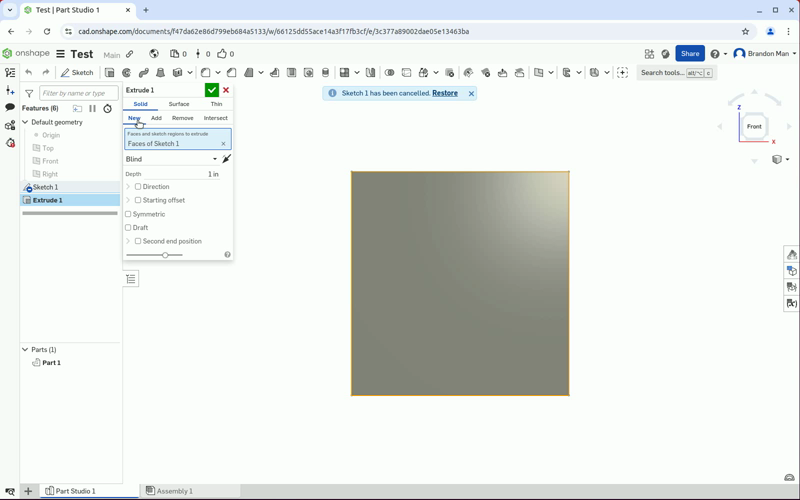
click(137, 120)
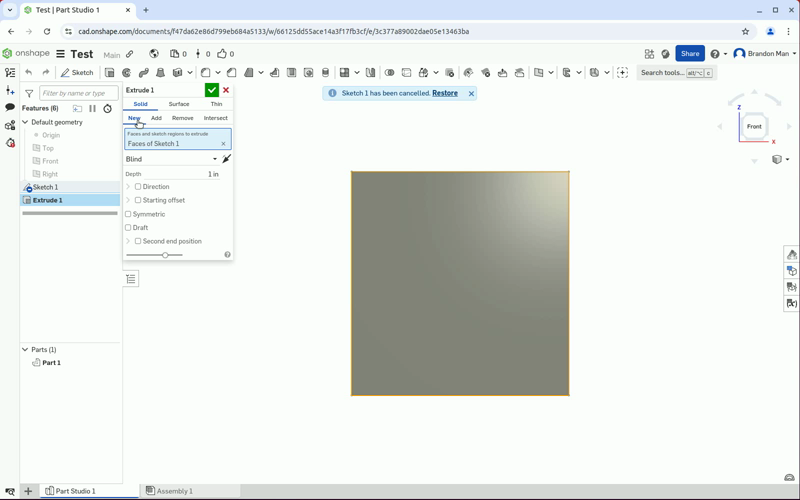
key(tab, 4)
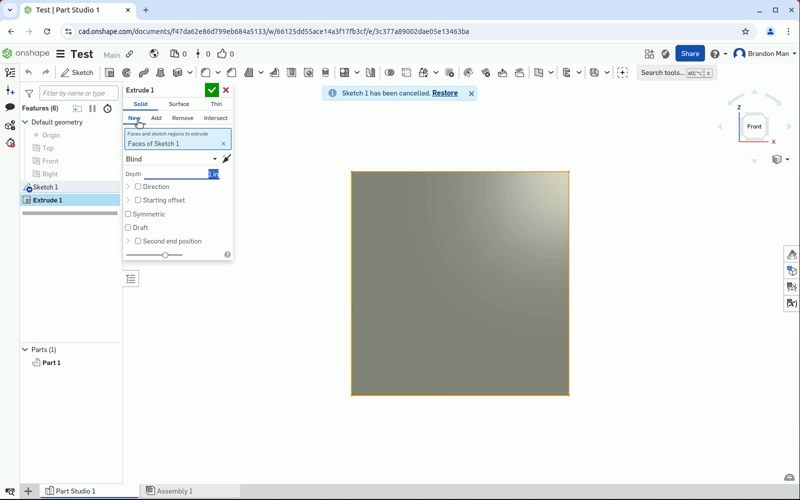
text(1.926)
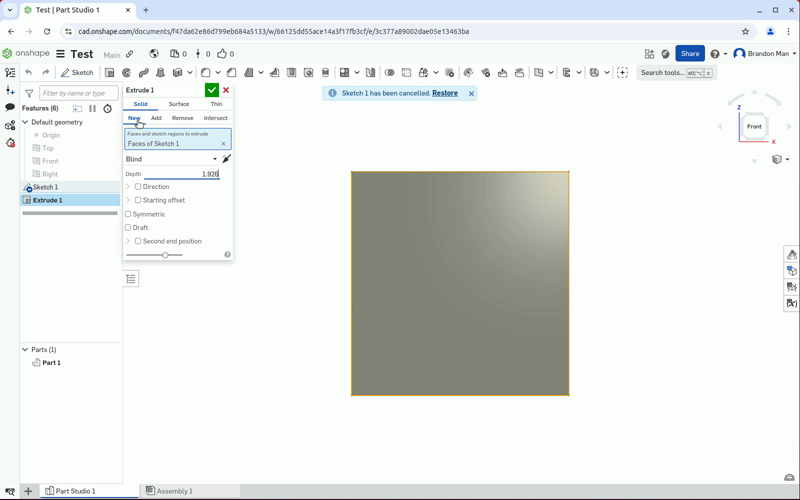
key(enter)
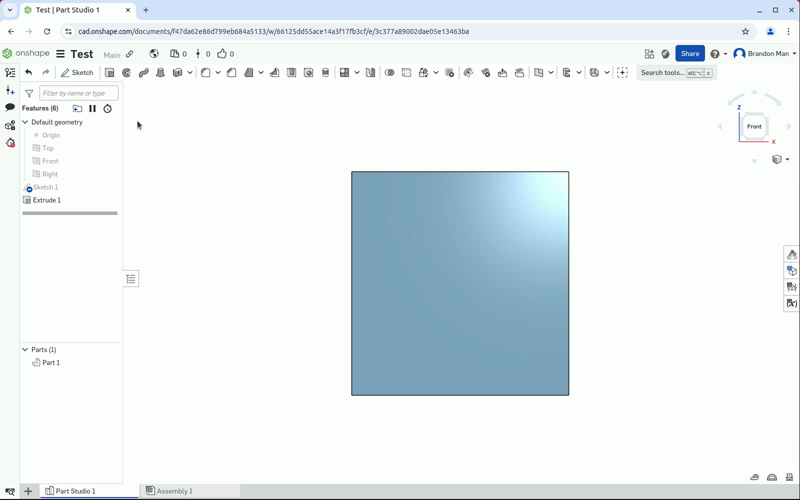
key(shift+h)
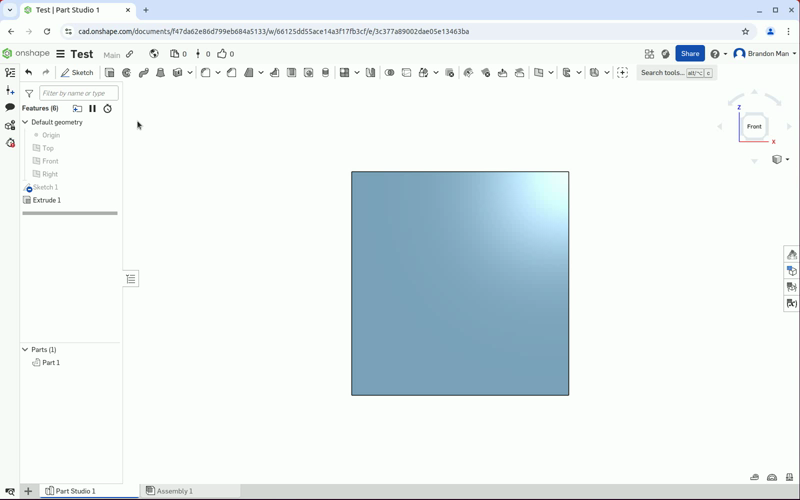
key(shift+h)
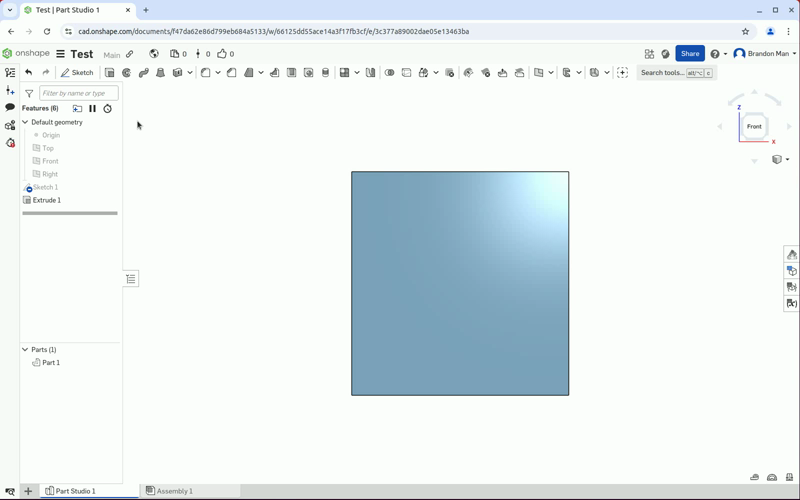
mouse_move(73, 189)
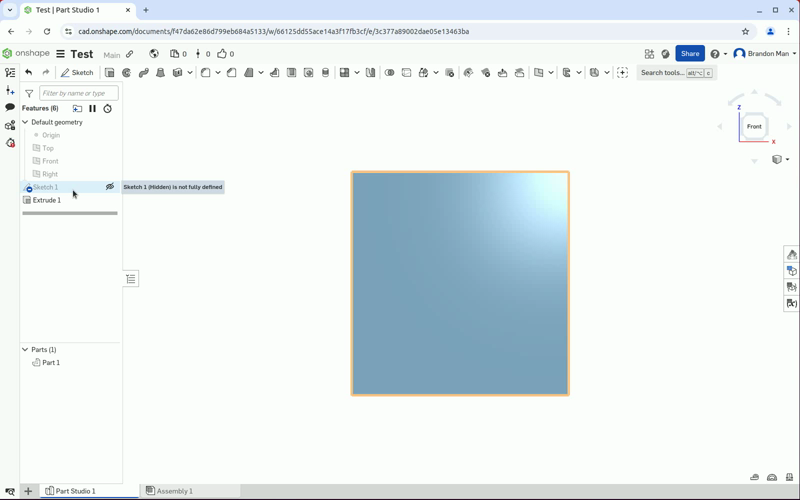
click(73, 189)
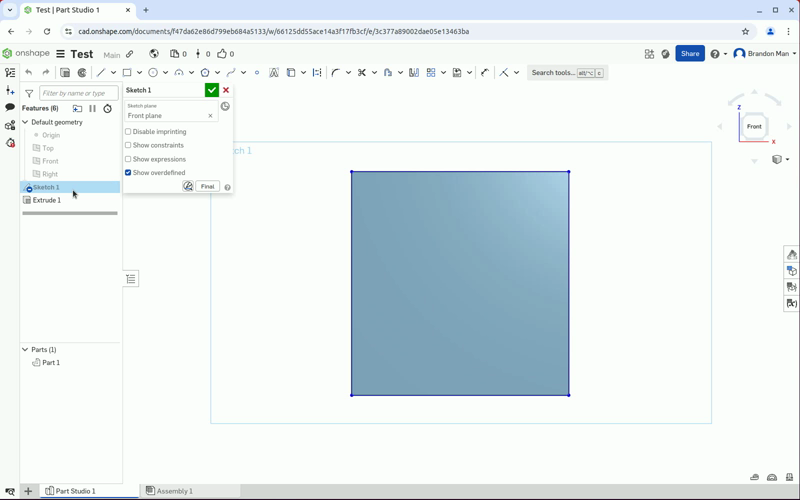
mouse_move(229, 92)
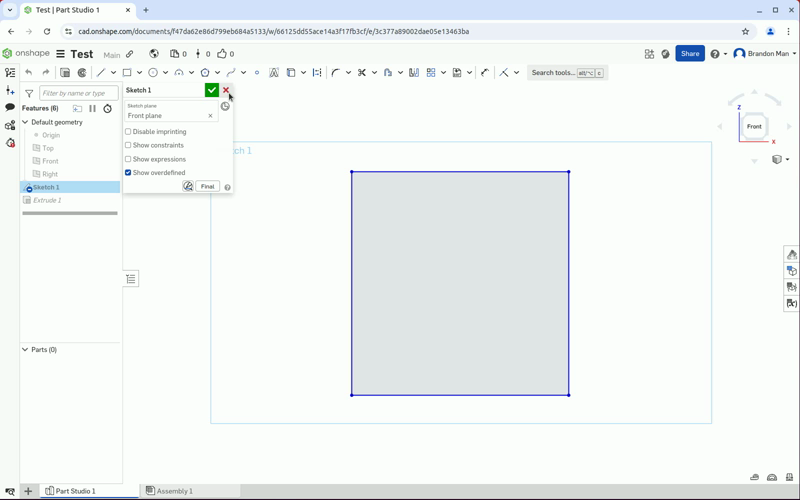
click(229, 92)
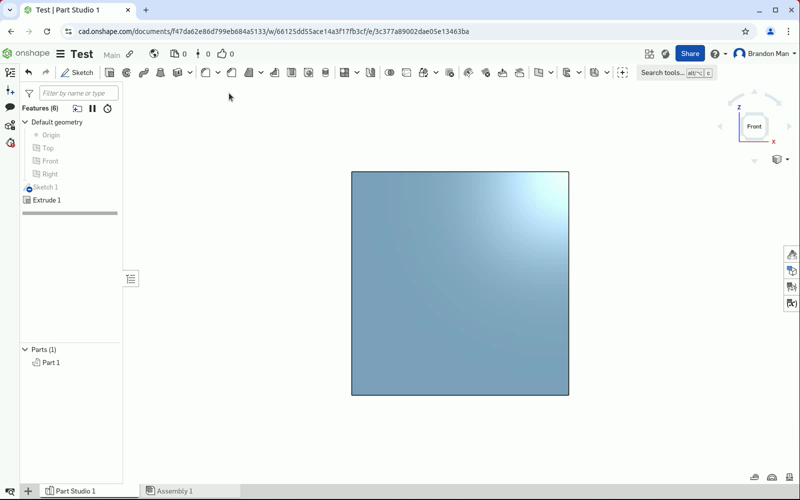
mouse_move(541, 75)
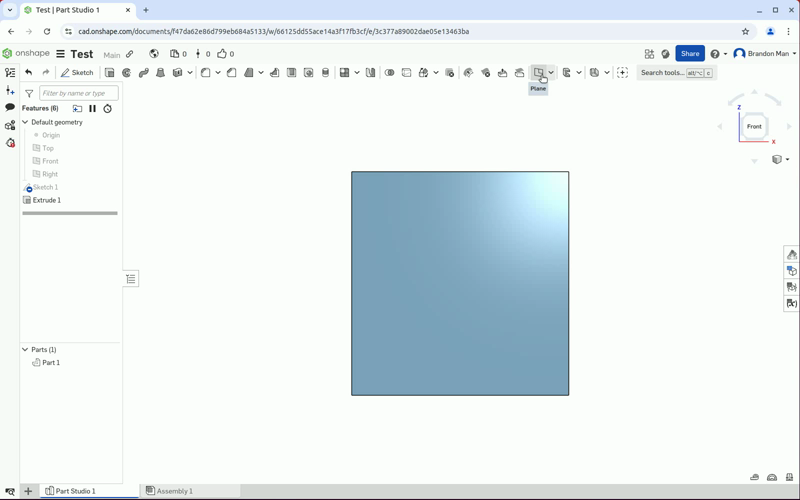
click(541, 75)
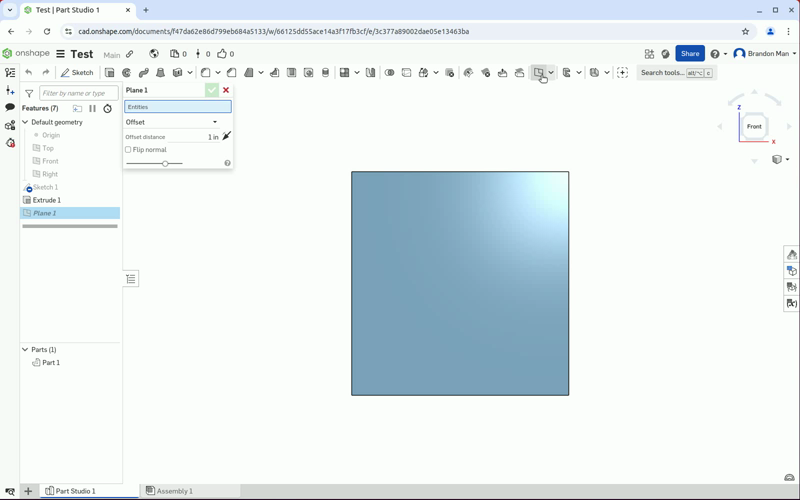
mouse_move(73, 163)
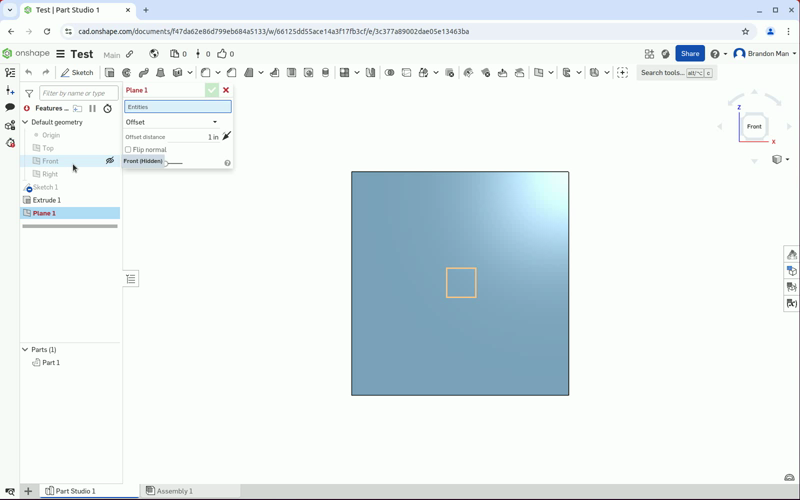
click(73, 163)
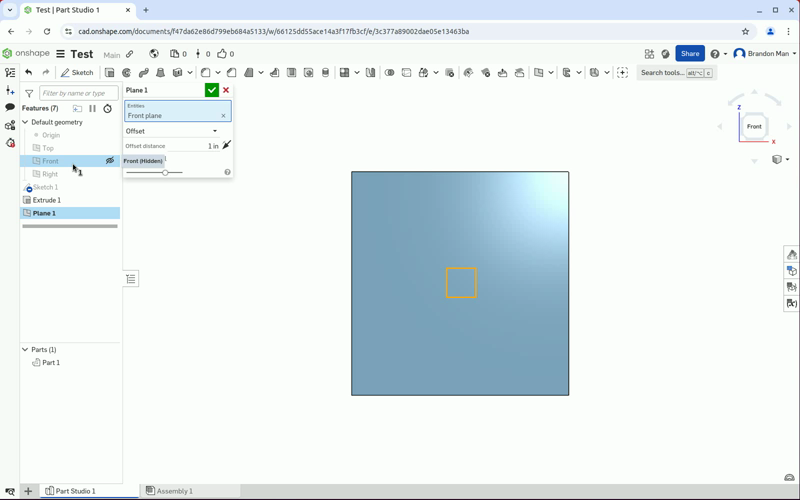
key(tab, 2)
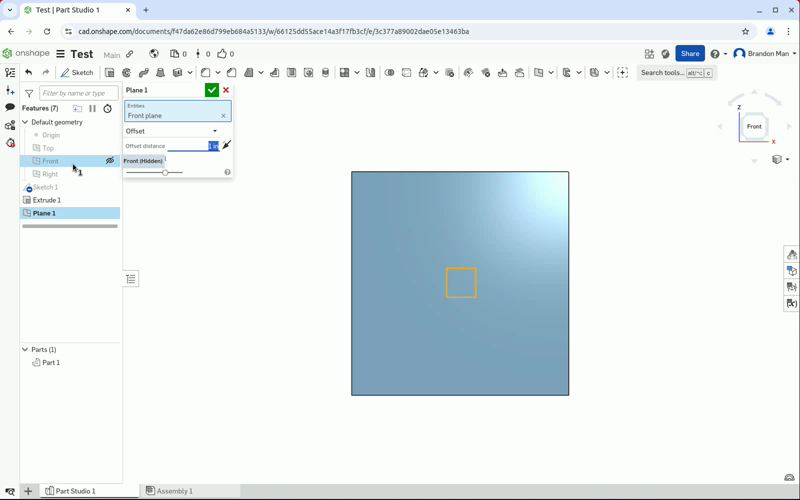
text(1.91)
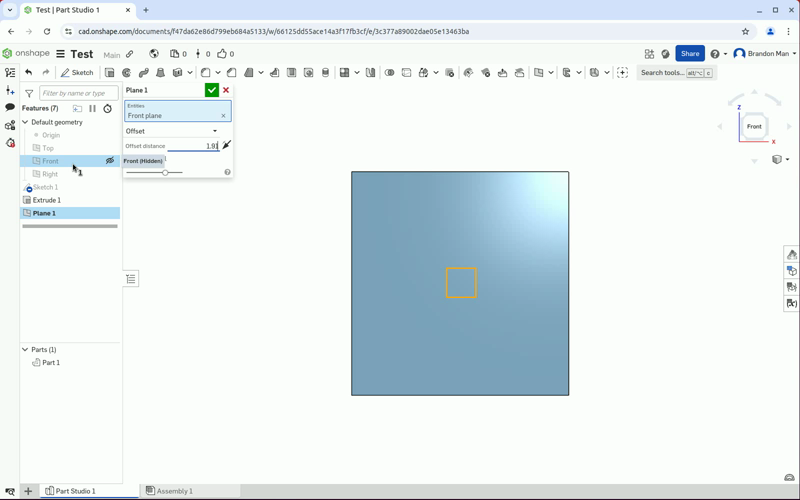
key(enter, 2)
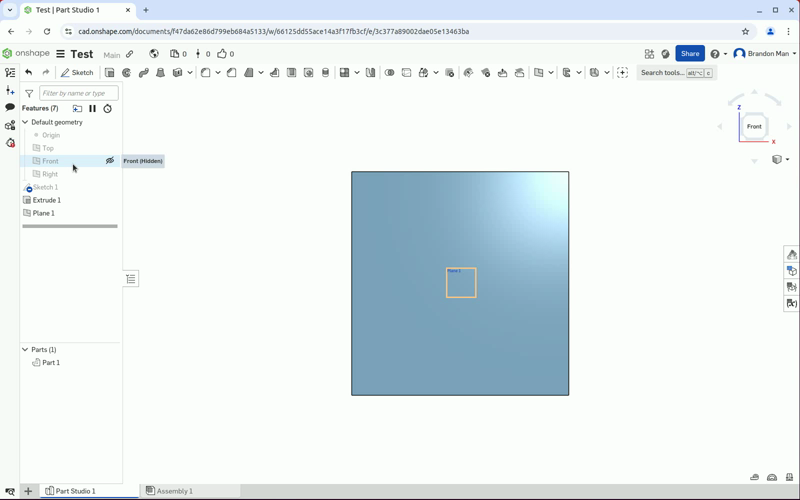
key(shift+s)
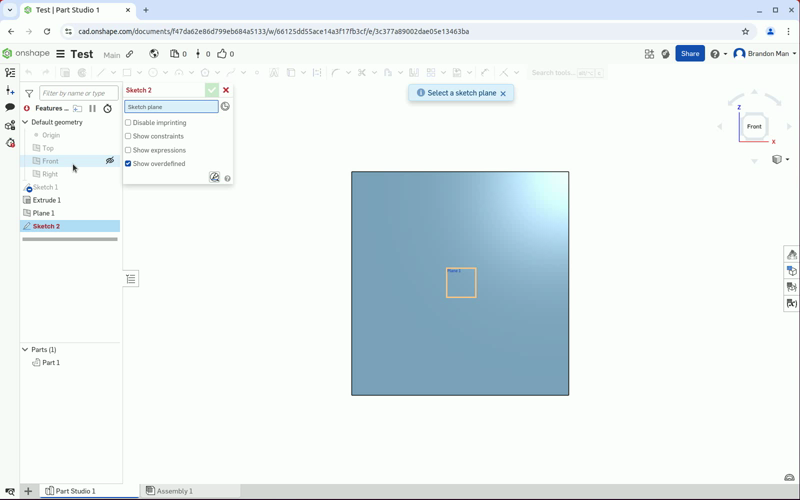
mouse_move(73, 215)
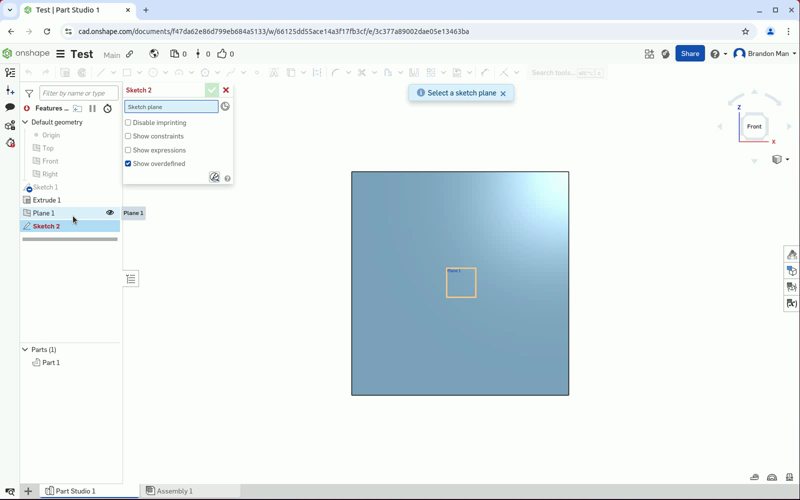
click(73, 215)
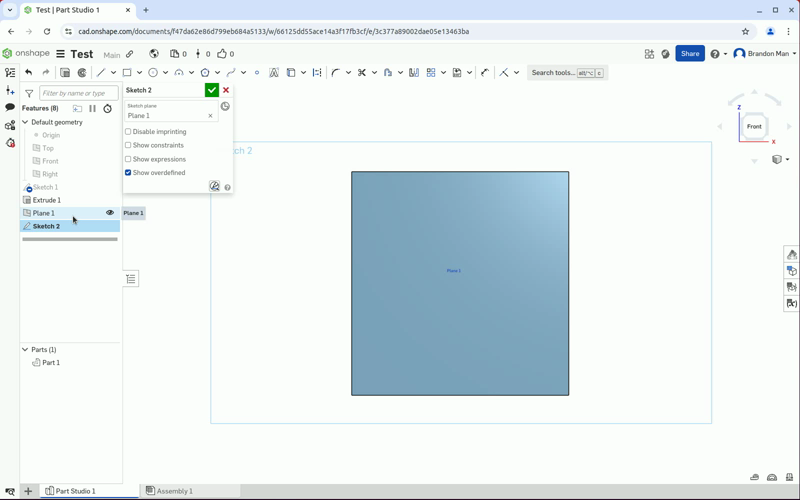
mouse_move(73, 352)
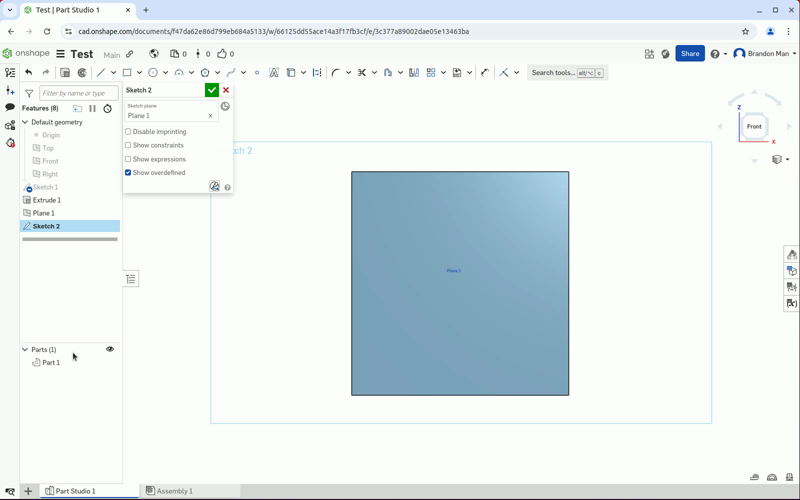
key(y)
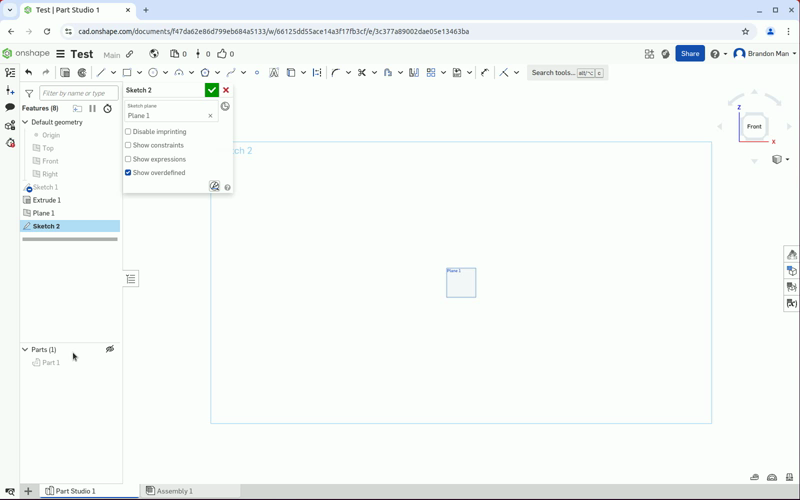
key(c)
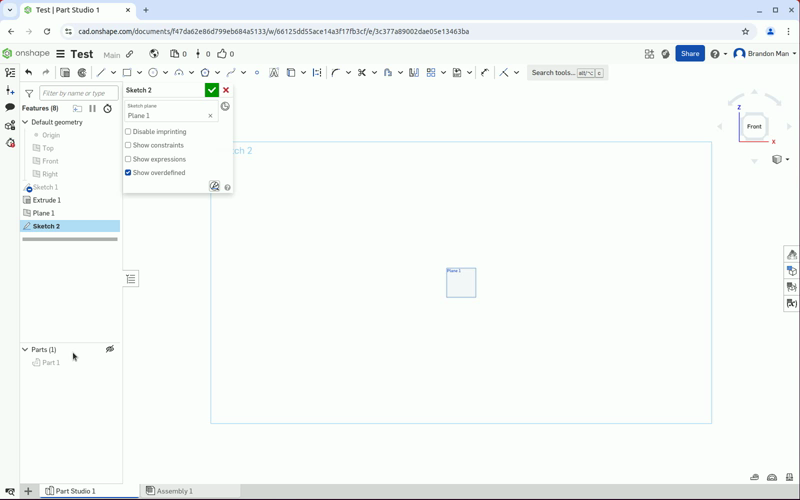
key_down(shift)
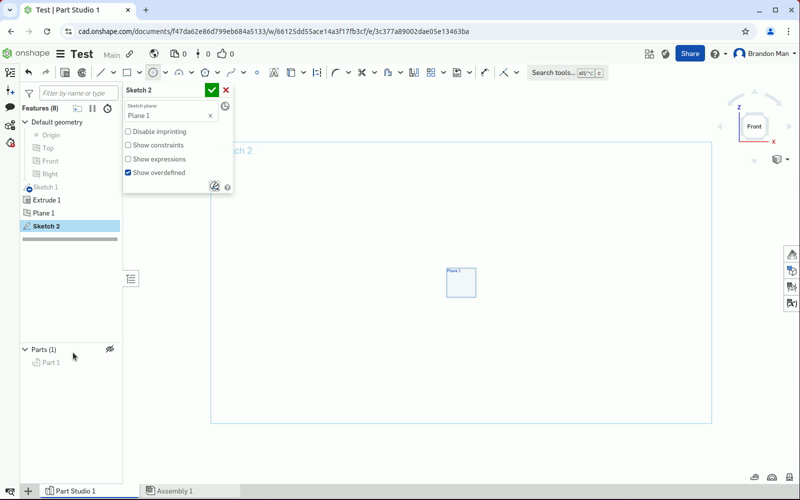
mouse_move(461, 282)
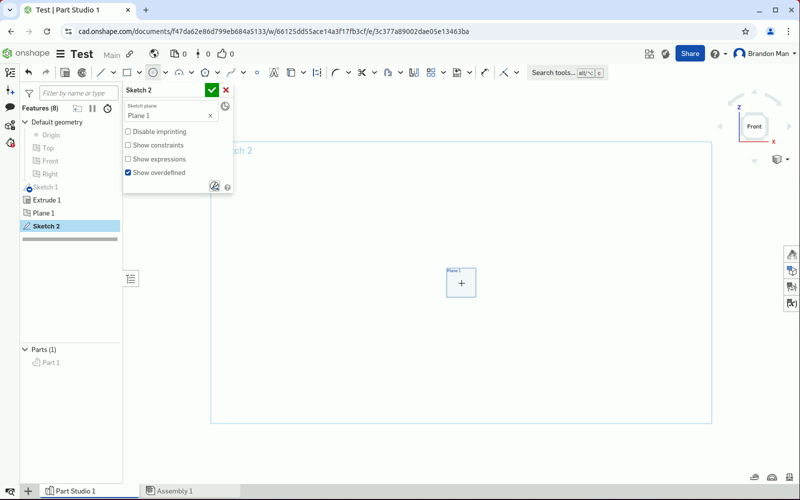
click(461, 282)
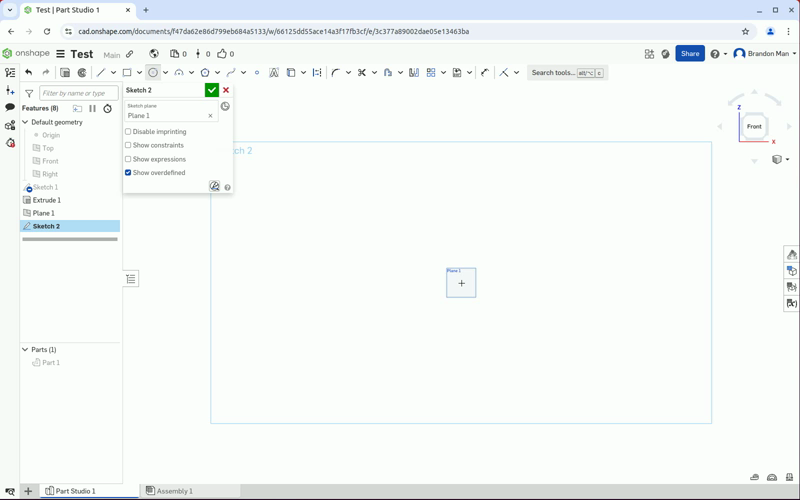
key_up(shift)
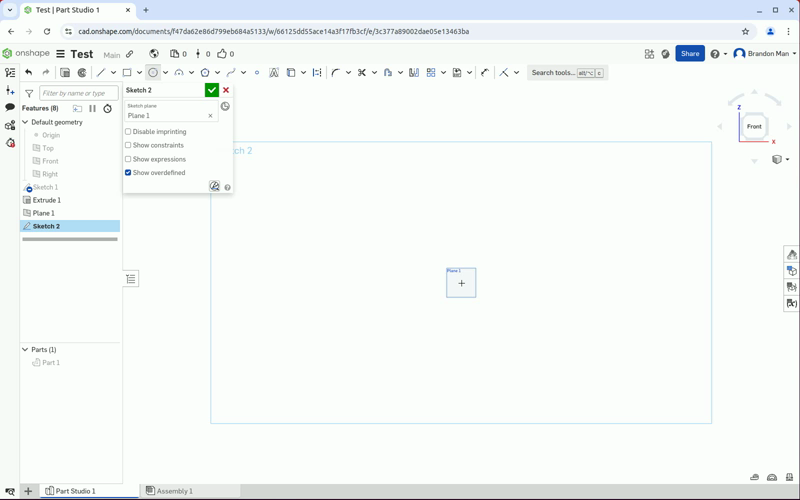
mouse_move(468, 282)
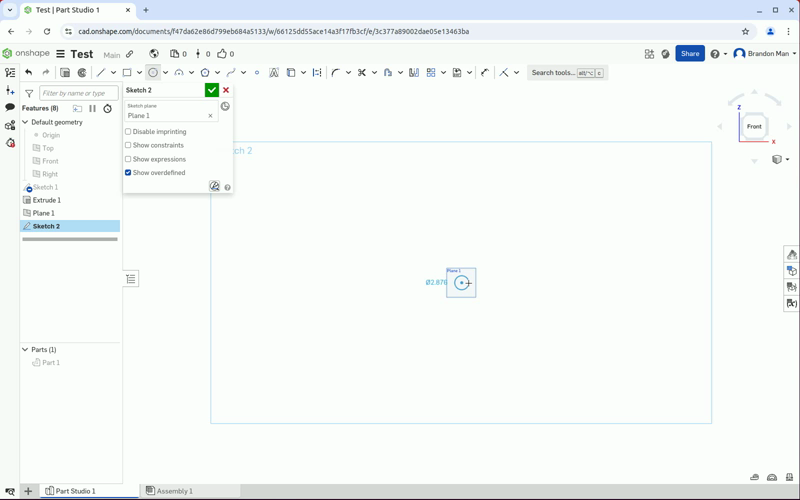
click(468, 282)
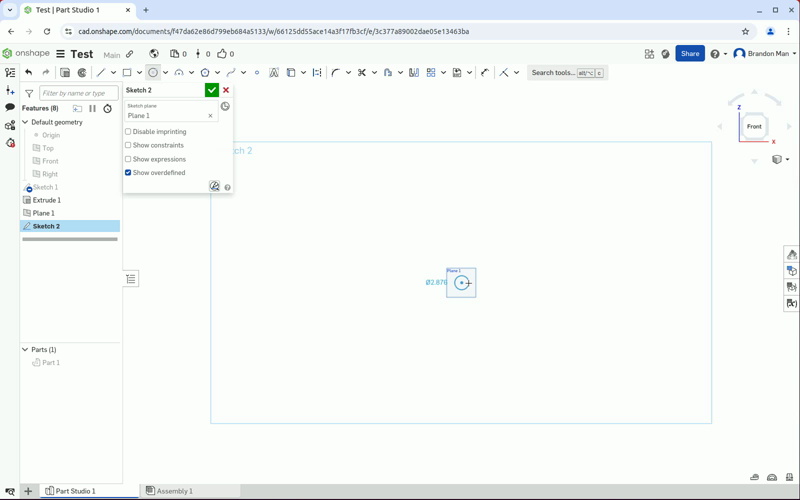
key(esc)
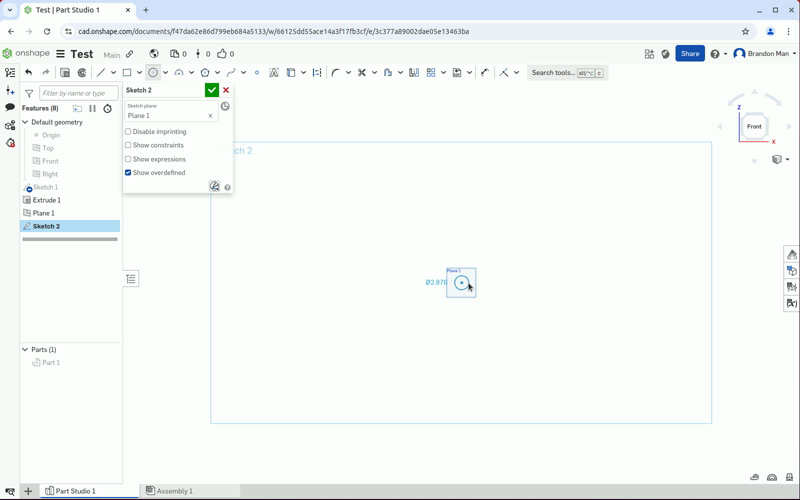
mouse_move(462, 288)
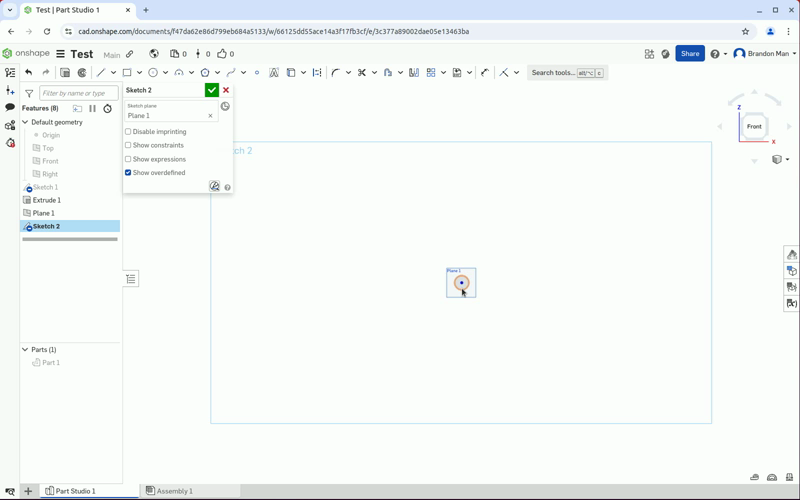
scroll(6)
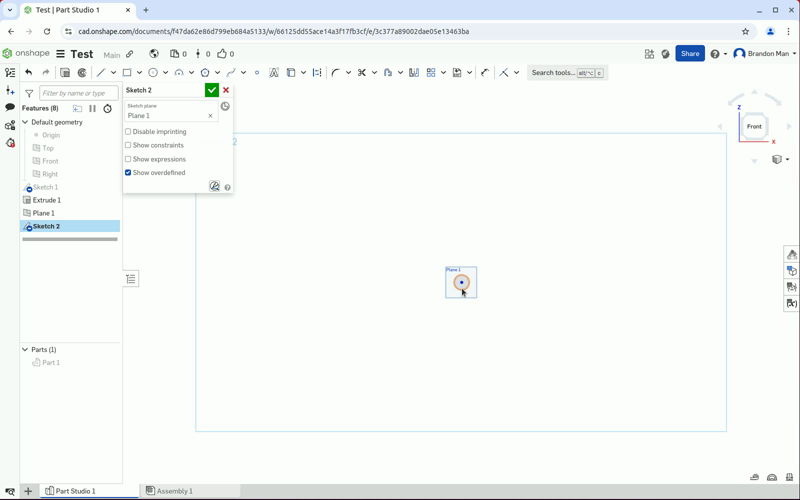
scroll(6)
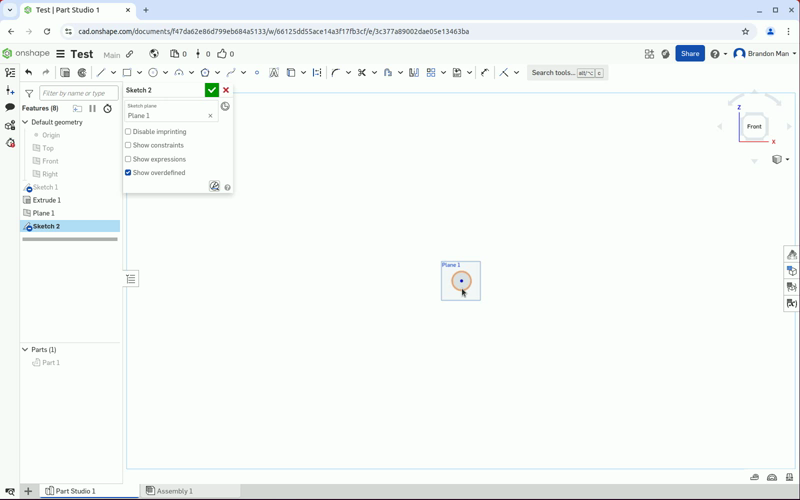
scroll(6)
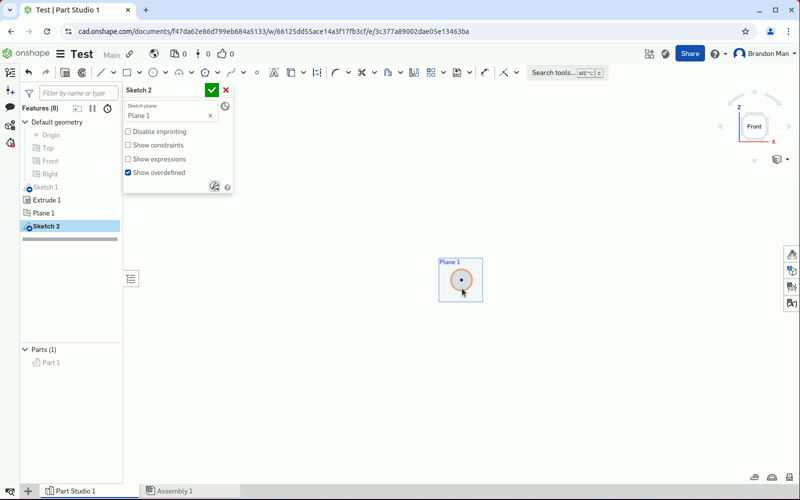
scroll(6)
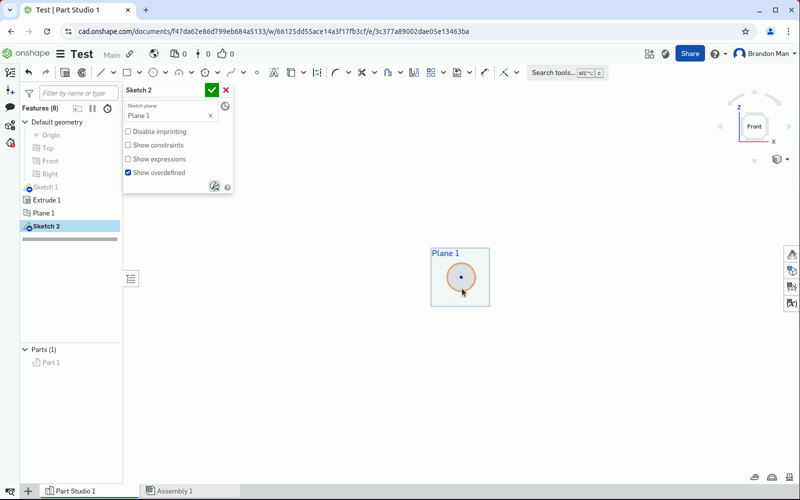
scroll(6)
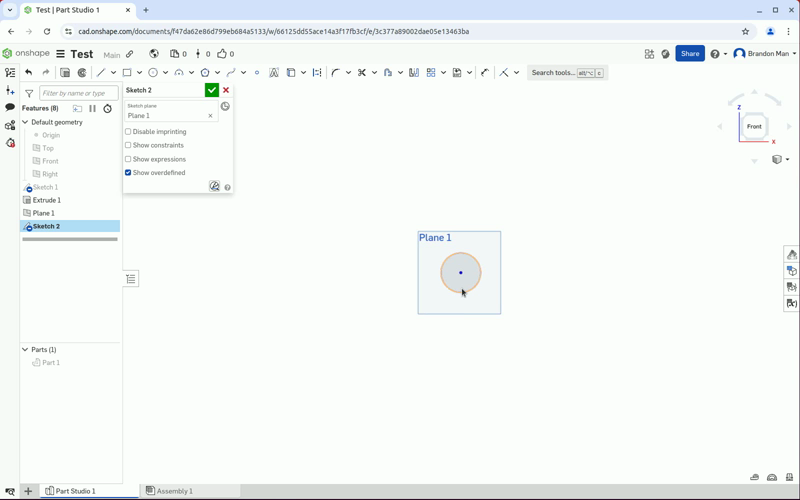
scroll(6)
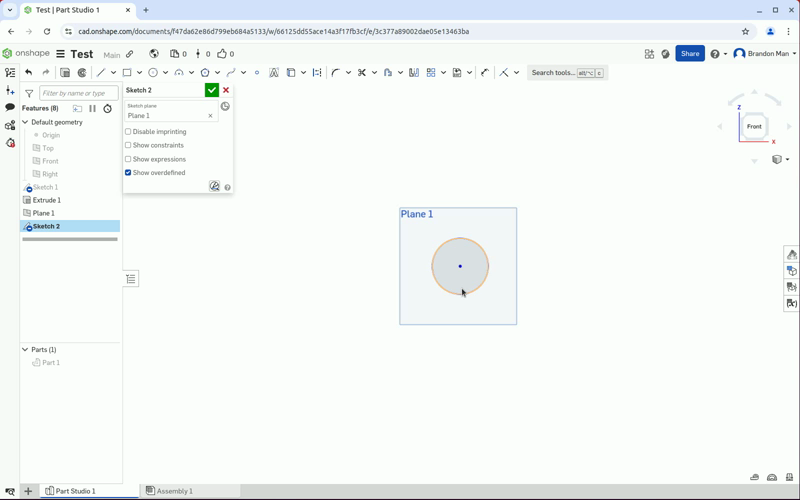
scroll(6)
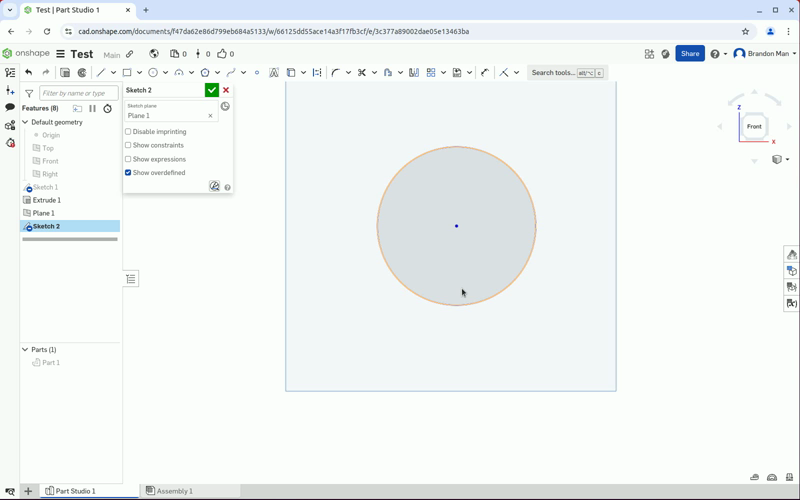
click(462, 288)
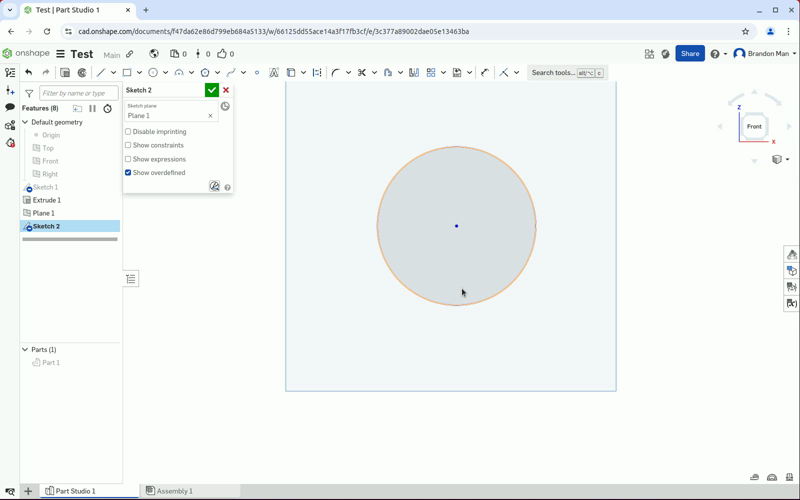
scroll(-6)
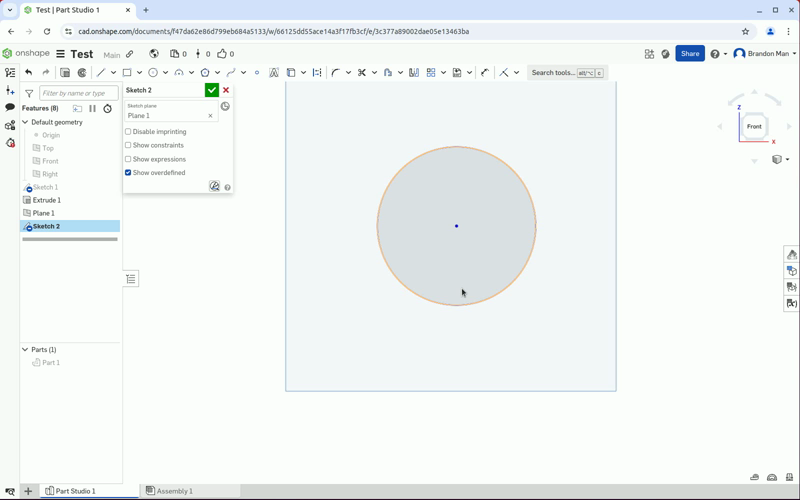
scroll(-6)
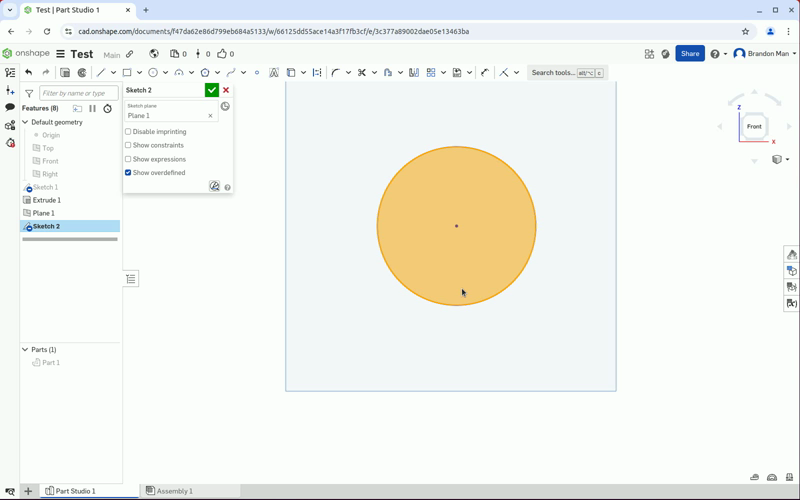
scroll(-6)
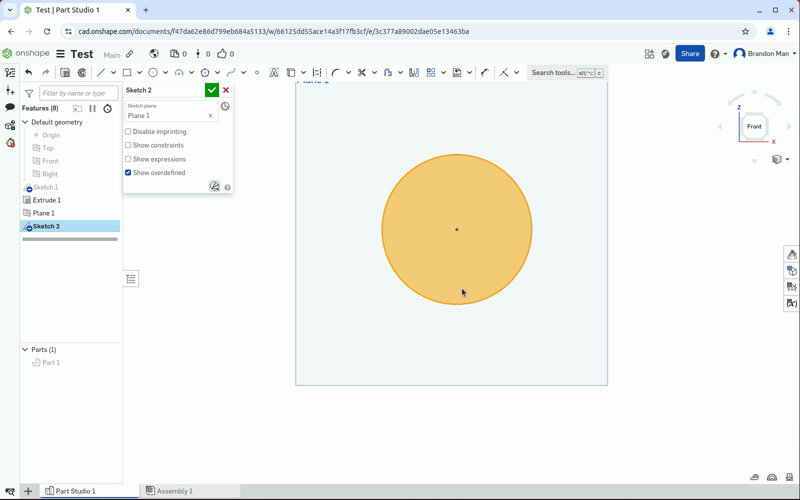
scroll(-6)
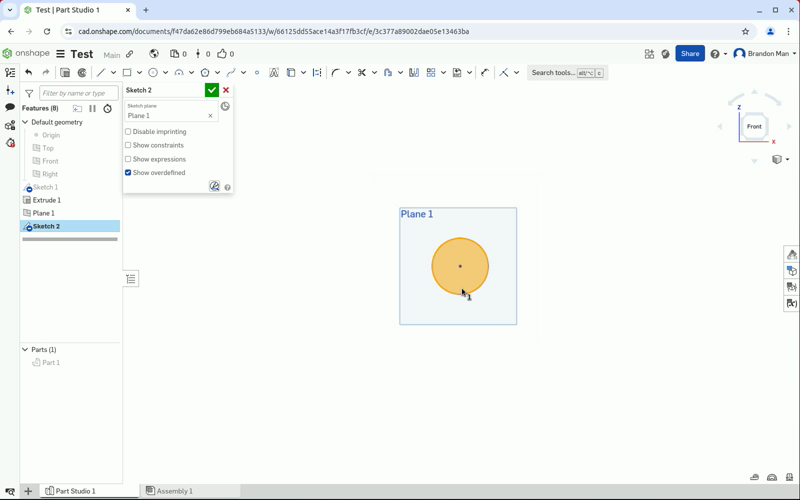
scroll(-6)
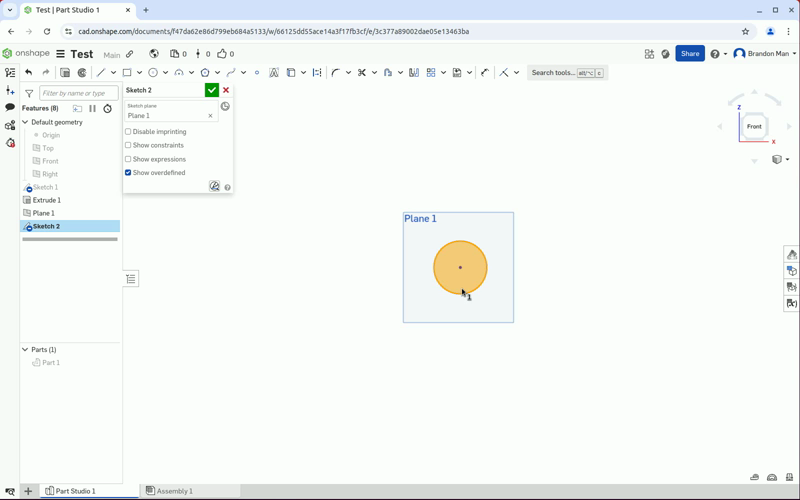
scroll(-6)
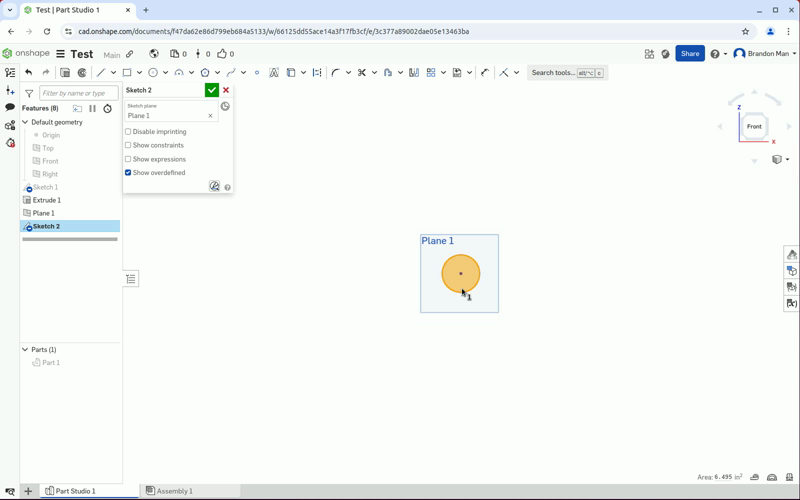
scroll(-6)
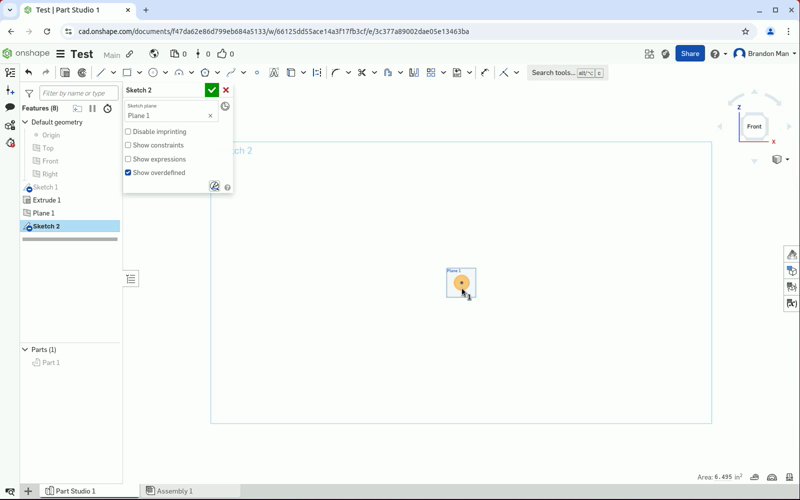
mouse_move(73, 352)
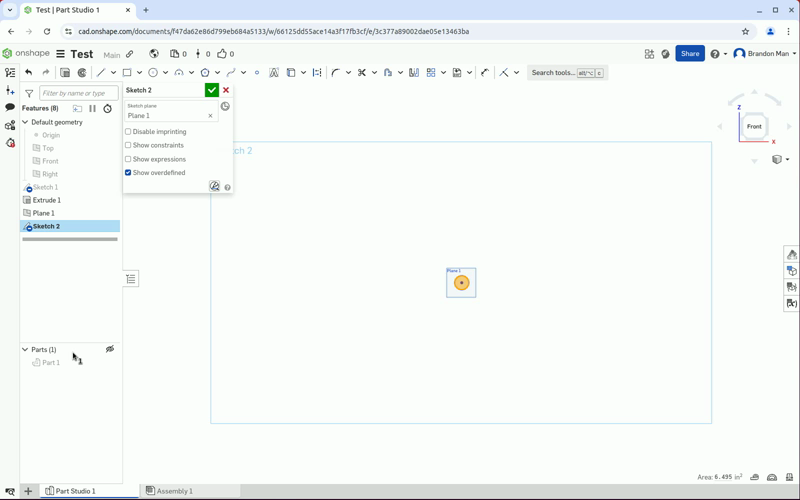
key(shift+y)
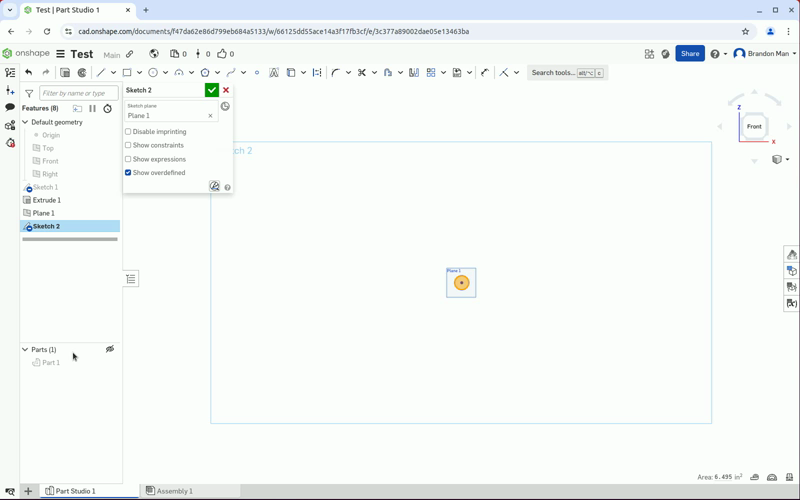
key(shift+e)
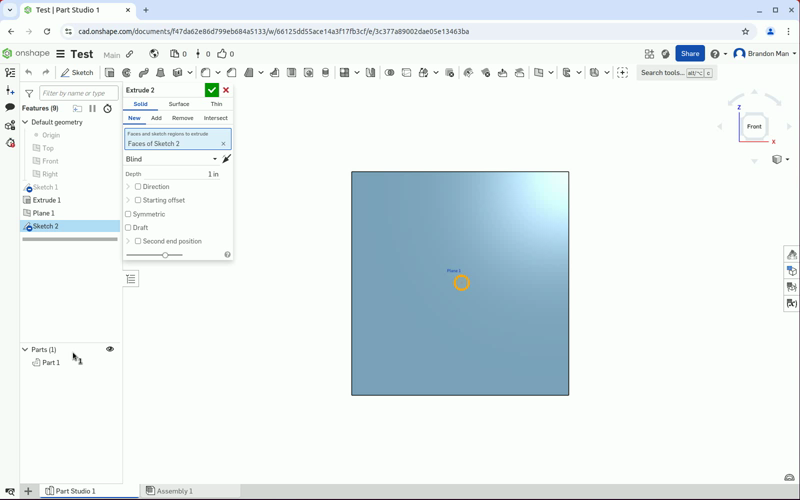
mouse_move(143, 106)
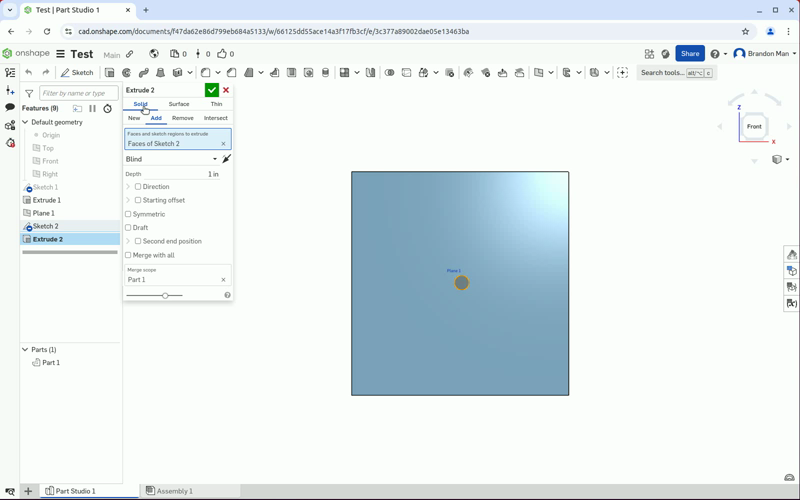
click(143, 106)
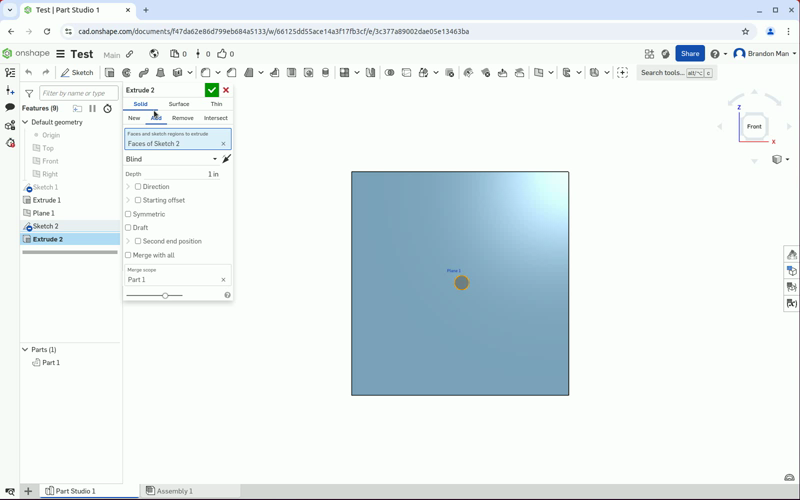
mouse_move(186, 120)
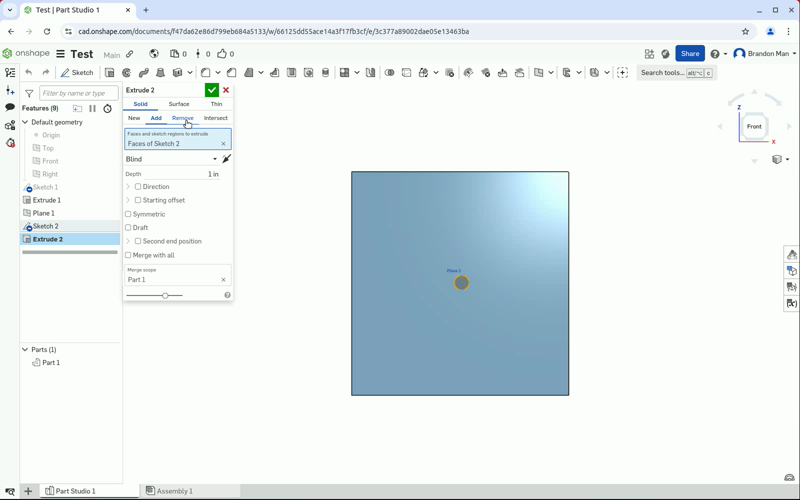
click(186, 120)
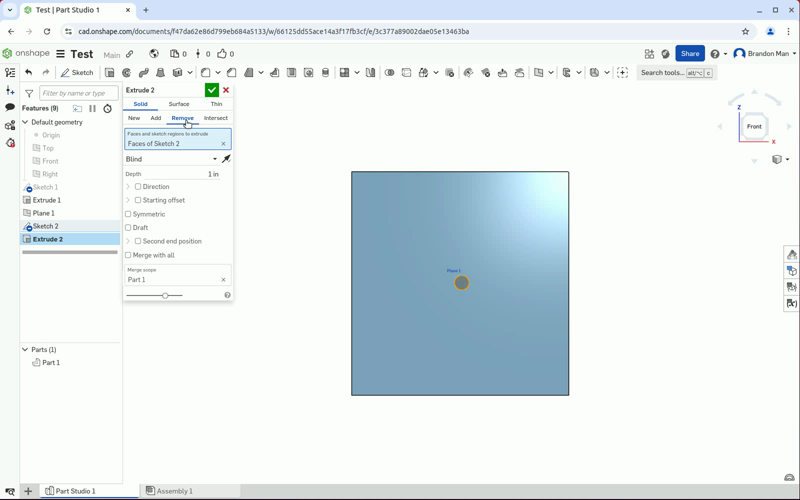
key(tab, 4)
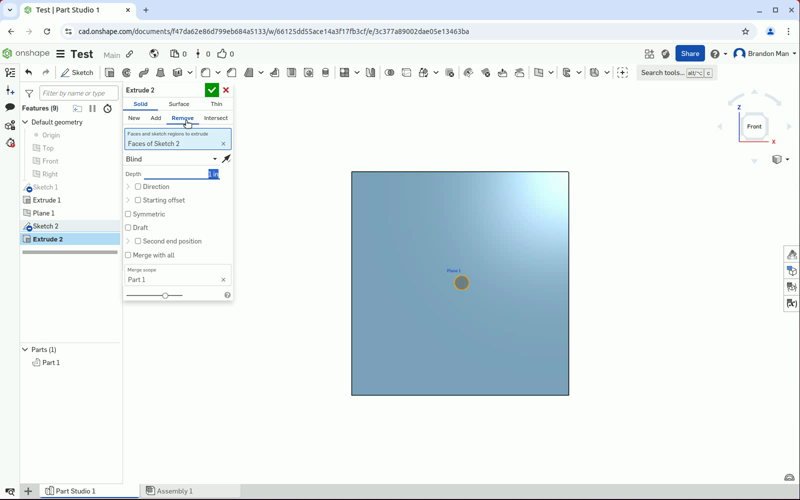
text(2.648)
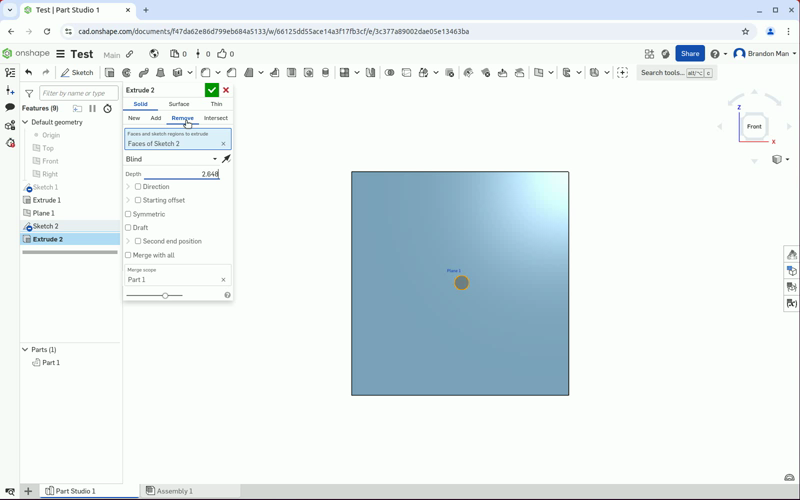
key(tab, 6)
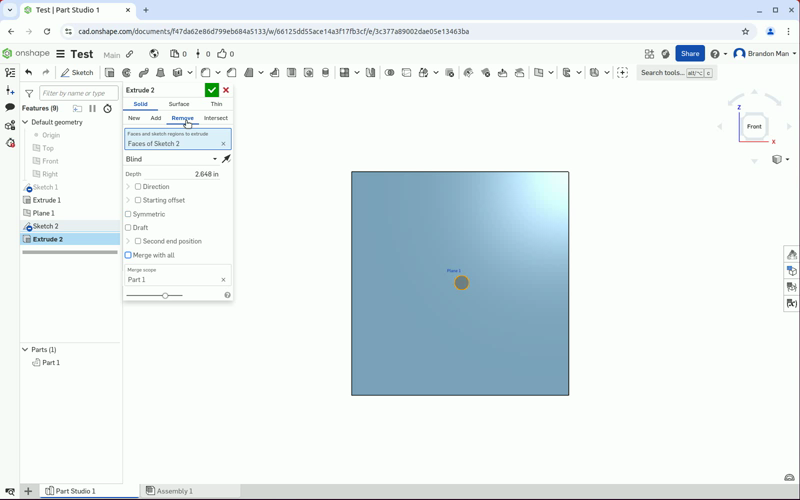
key(space)
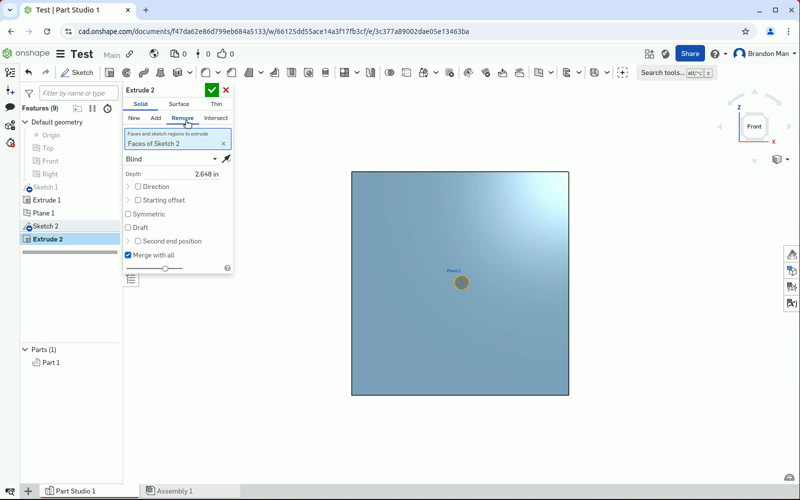
key(enter)
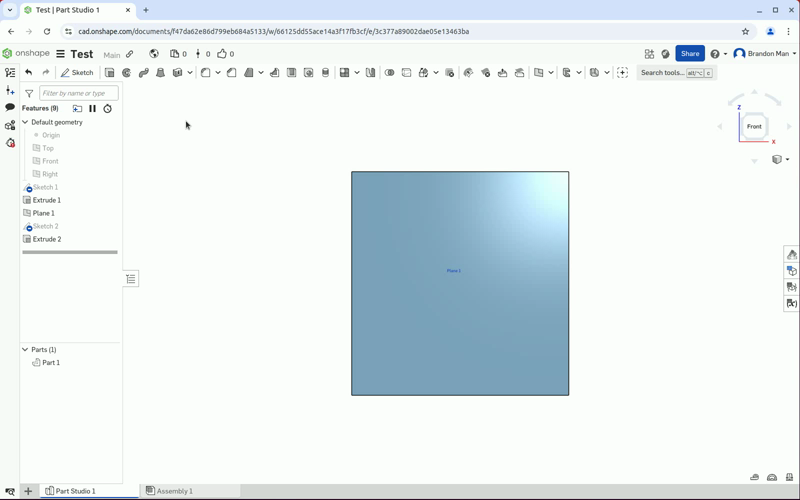
key(shift+h)
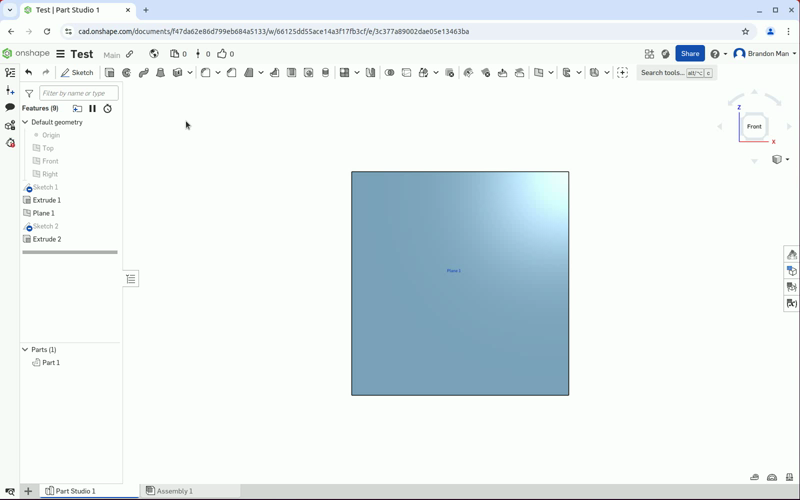
key(shift+h)
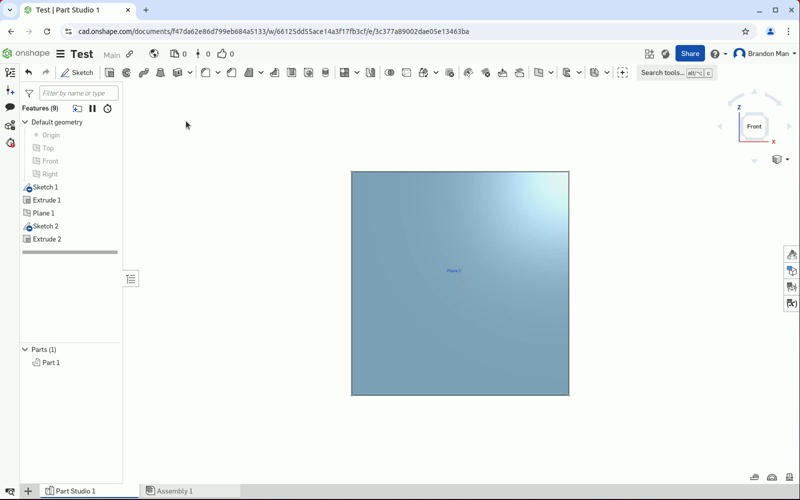
key(shift+7)
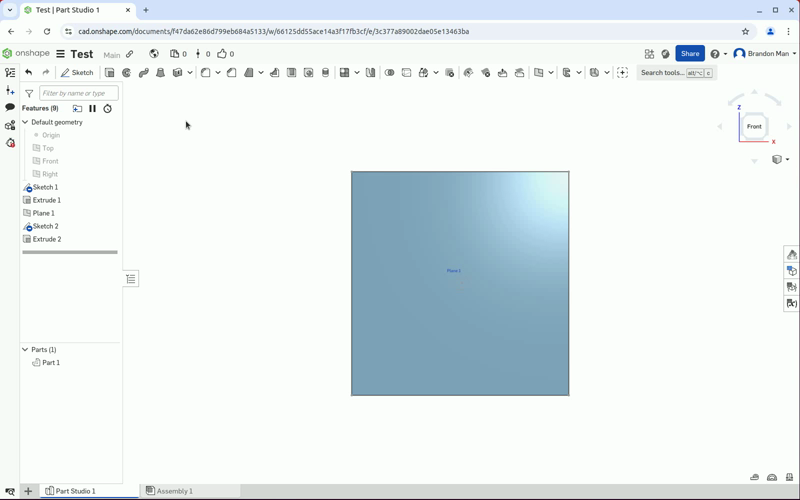
key(left, 2)
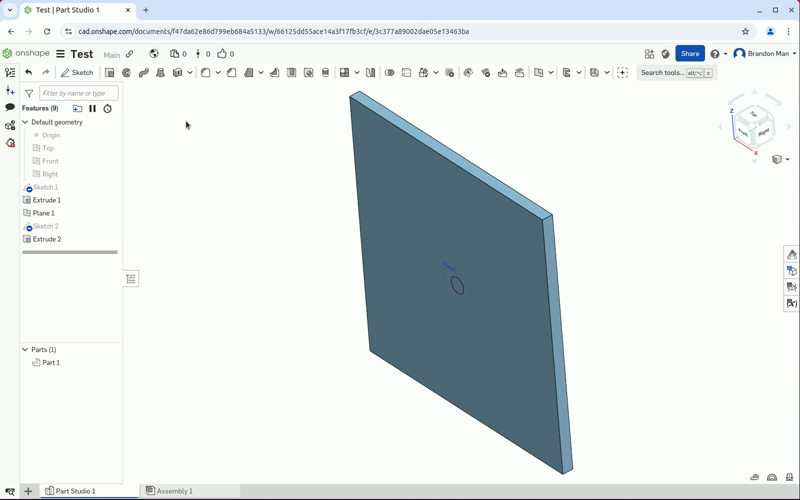
key(down, 2)
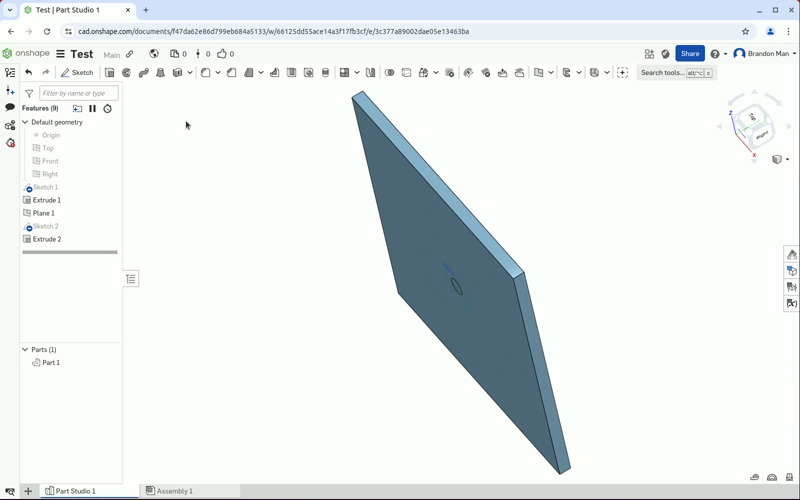
key(up, 2)
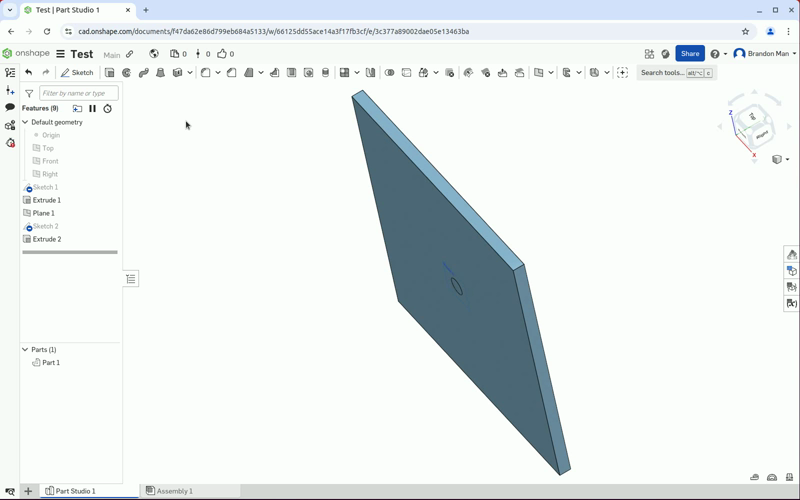
key(right, 2)
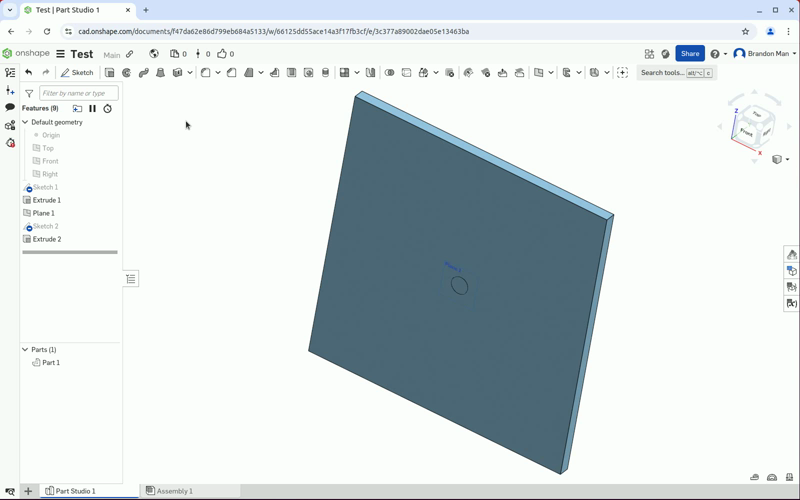
mouse_move(73, 189)
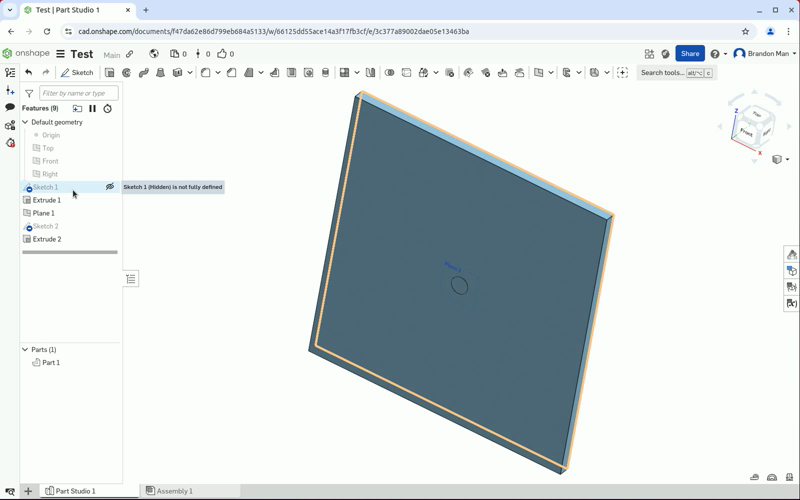
click(73, 189)